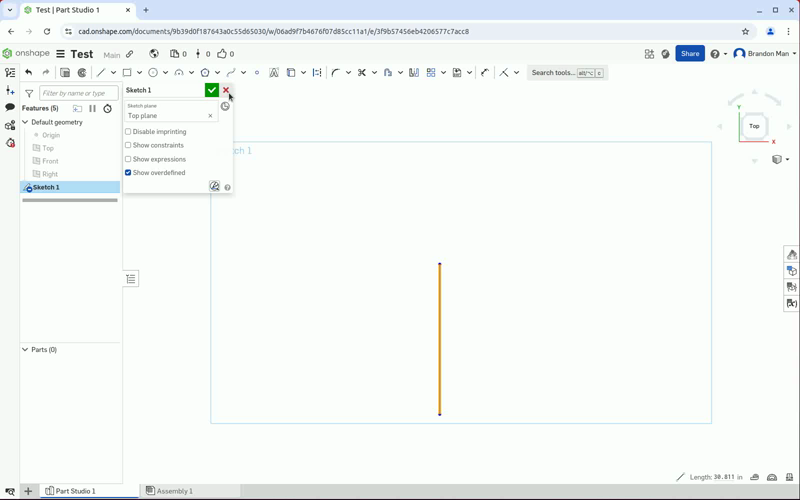
key(shift+h)
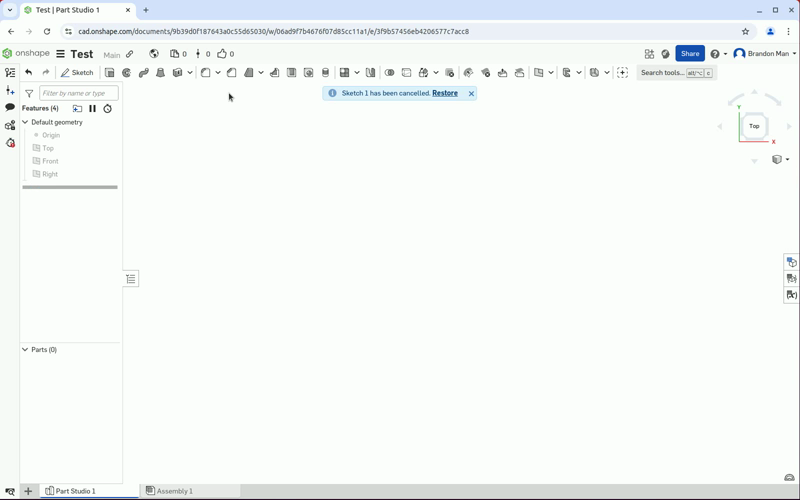
mouse_move(73, 352)
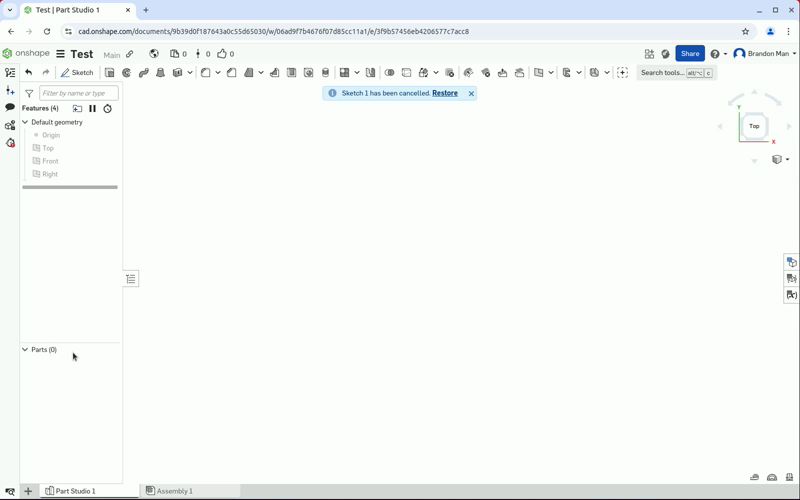
key(y)
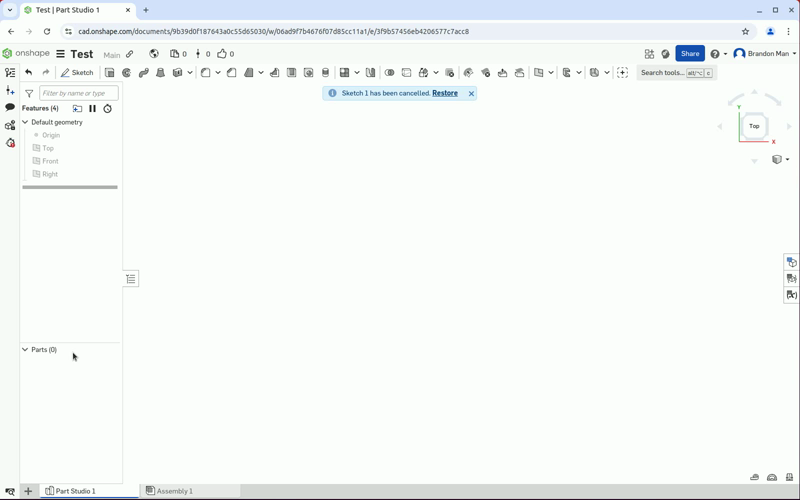
key(shift+p)
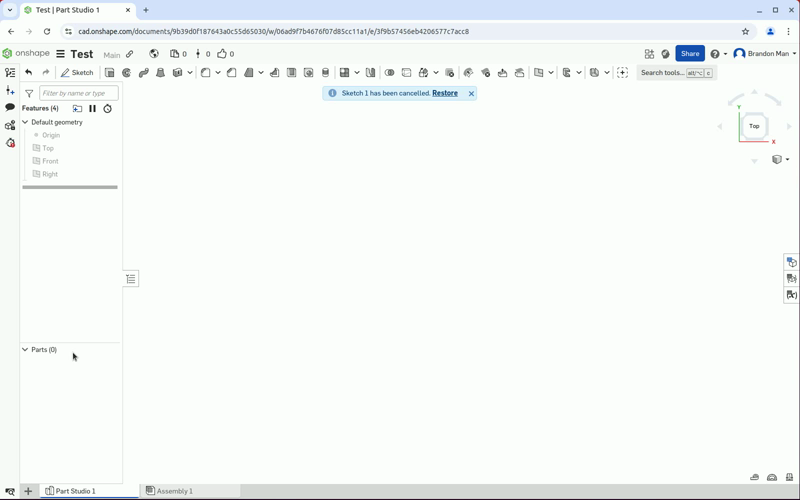
key(space)
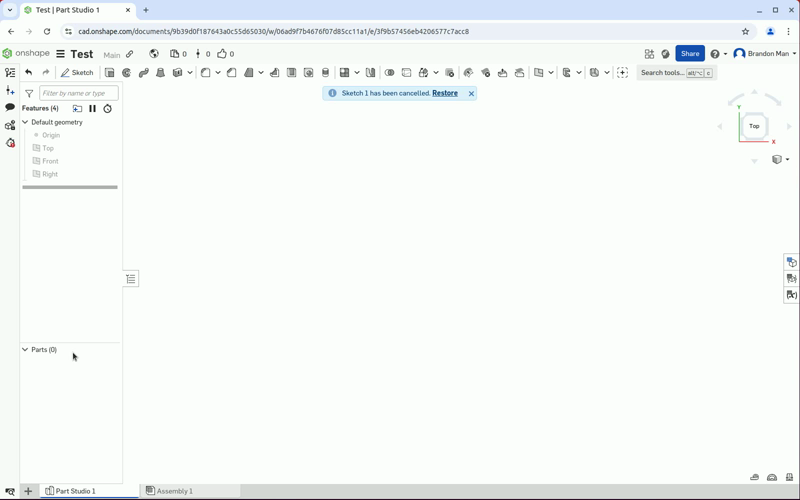
key_down(shift)
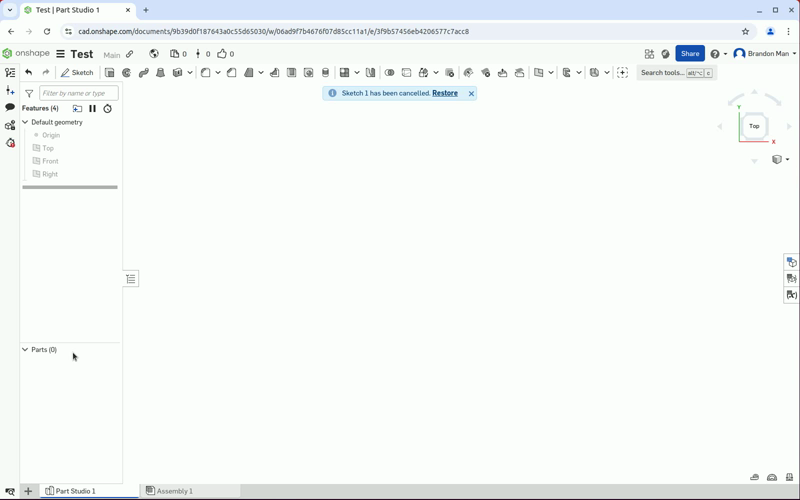
key(up)
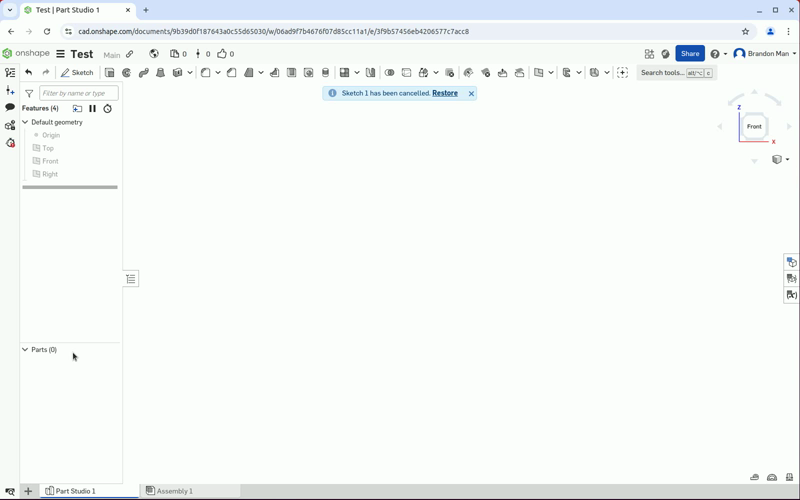
key_up(shift)
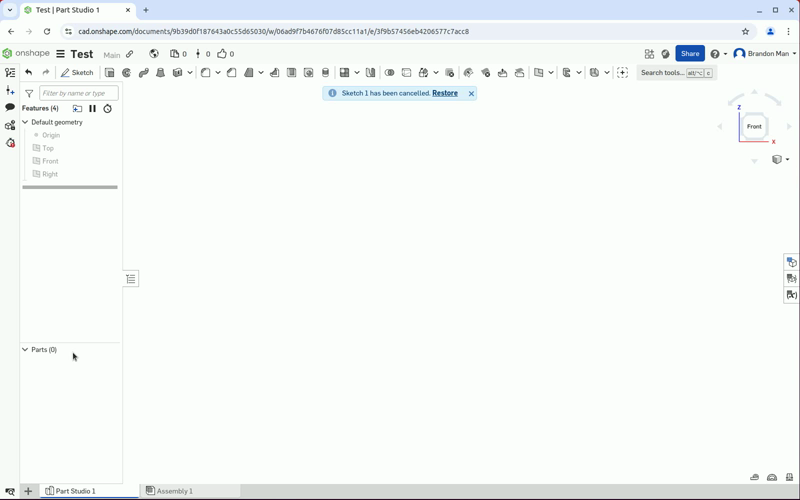
mouse_move(73, 352)
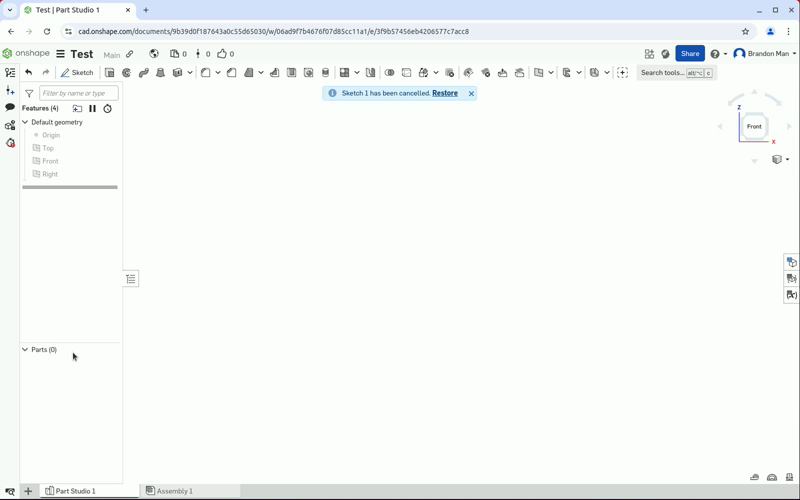
key(shift+y)
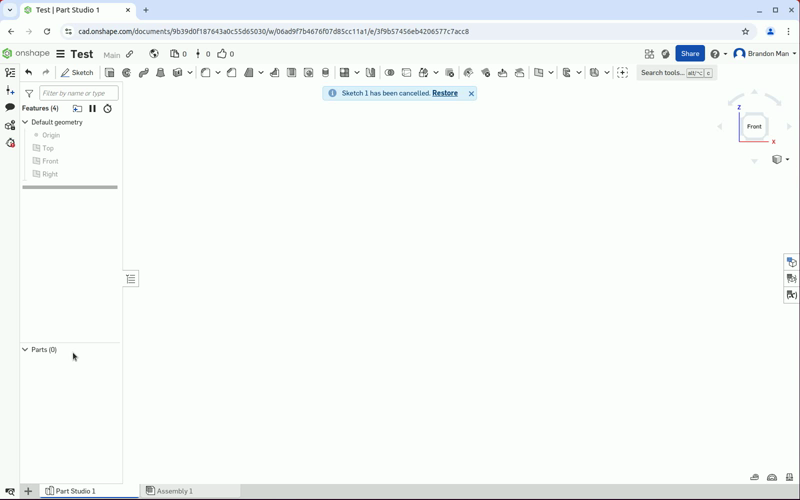
key(shift+s)
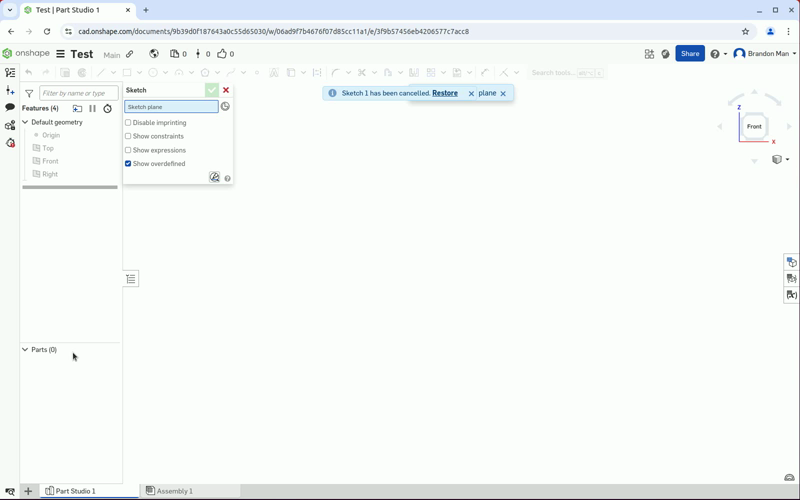
mouse_move(73, 163)
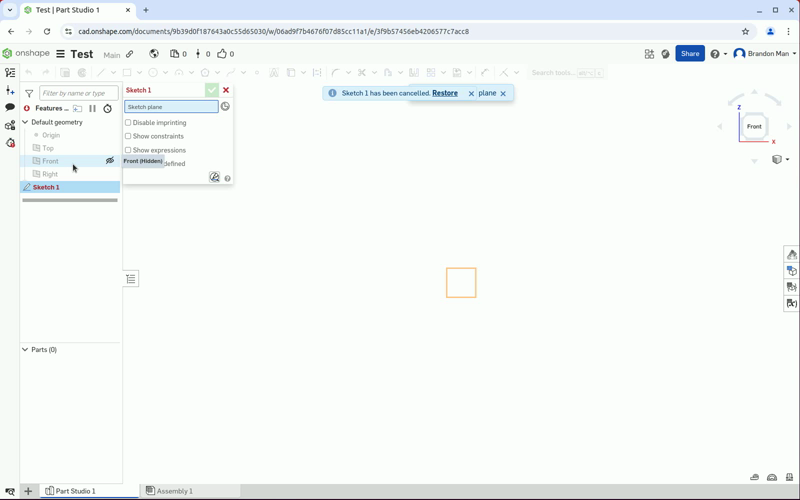
click(73, 163)
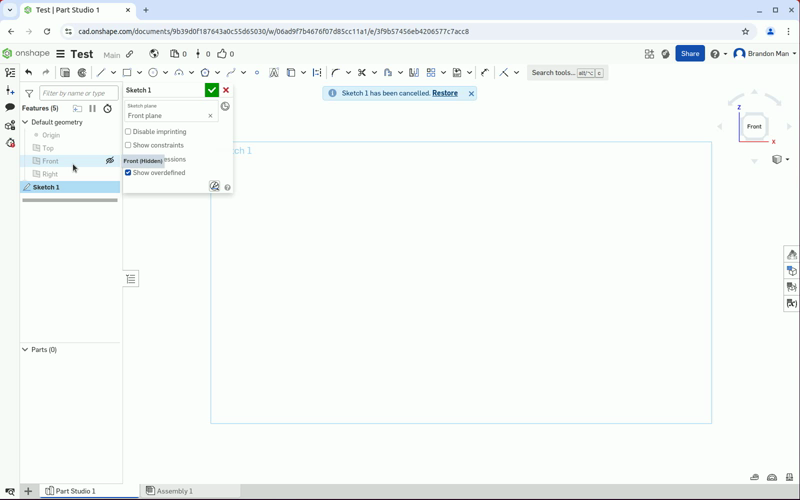
mouse_move(73, 352)
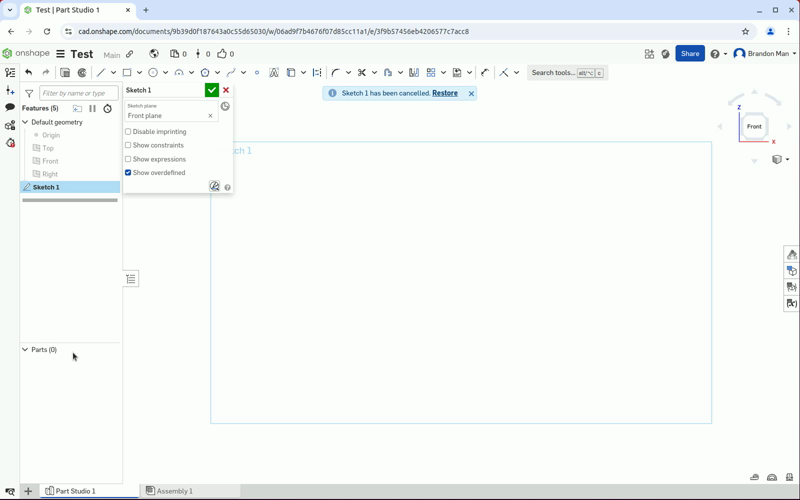
key(y)
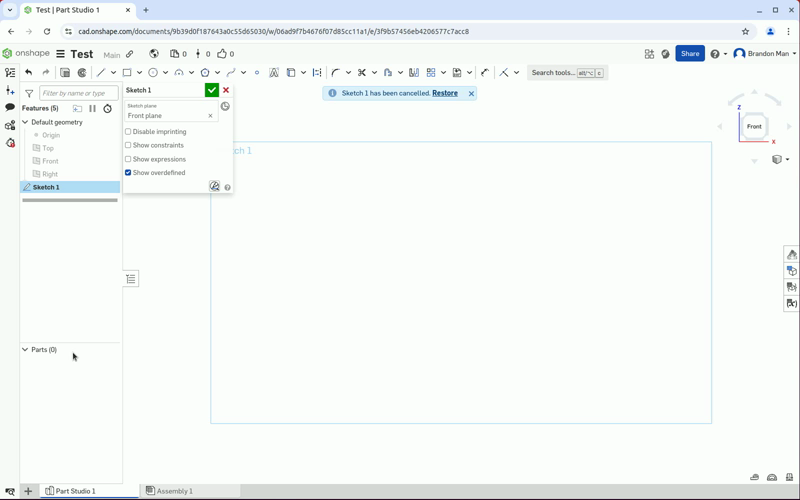
key(l)
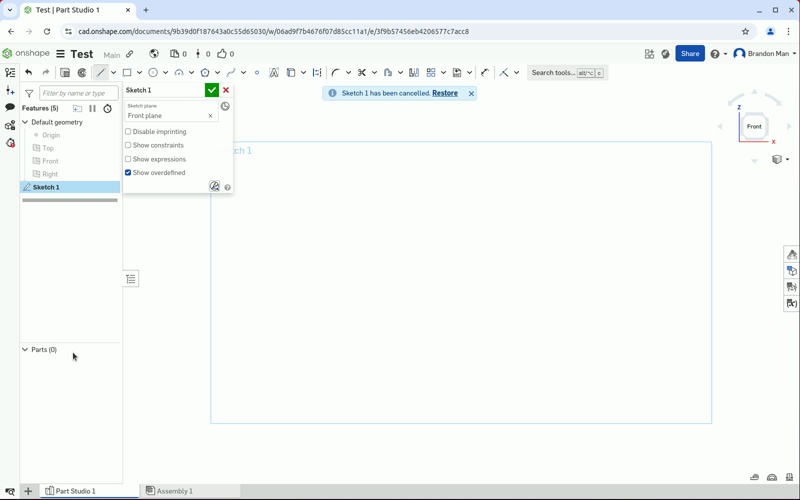
key_down(shift)
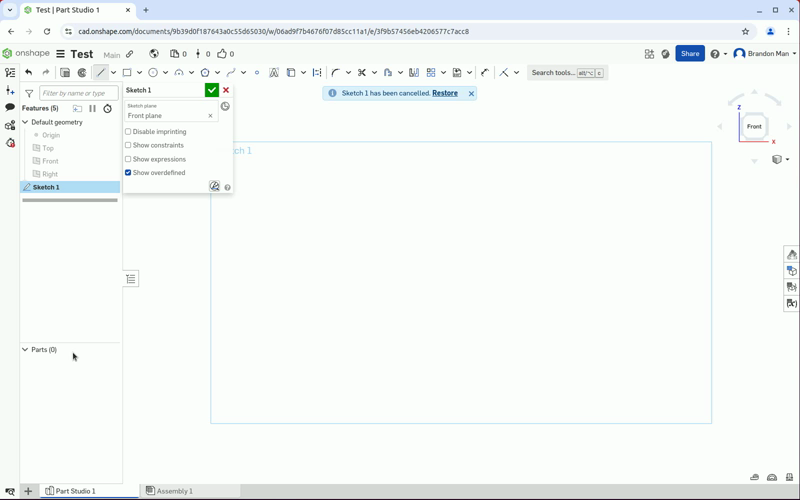
mouse_move(392, 347)
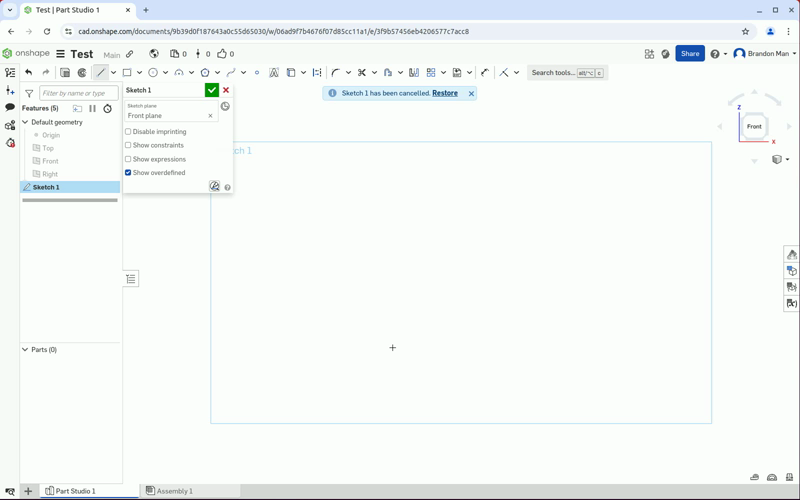
click(392, 347)
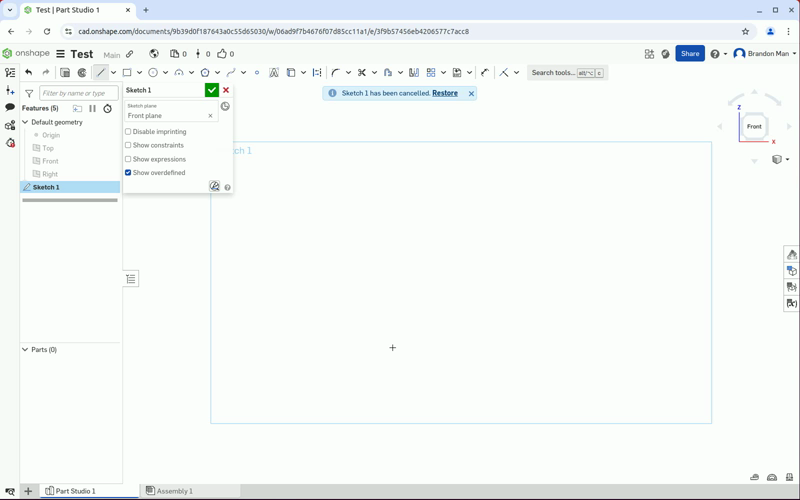
key_up(shift)
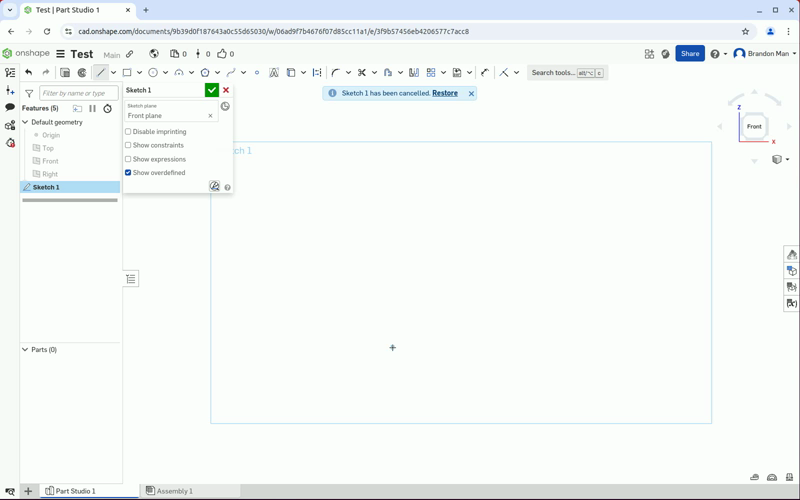
key_down(shift)
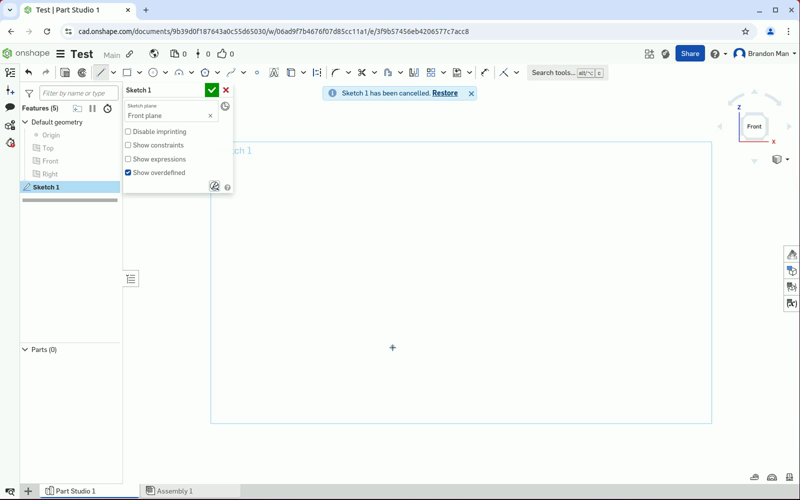
mouse_move(546, 347)
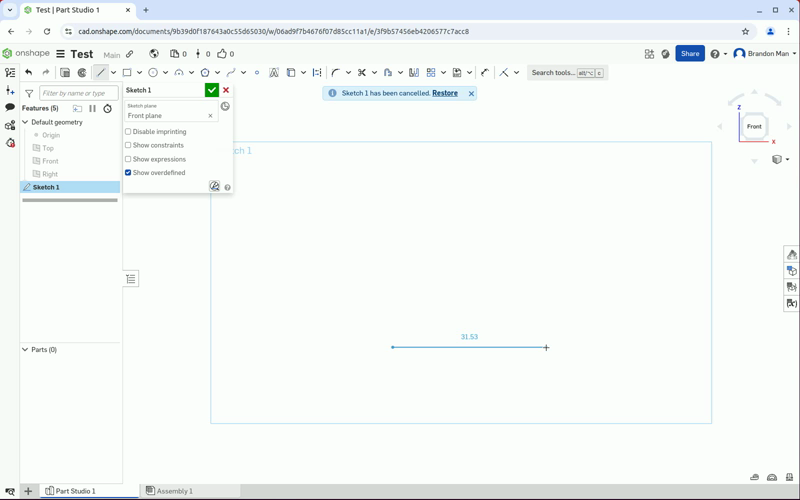
click(546, 347)
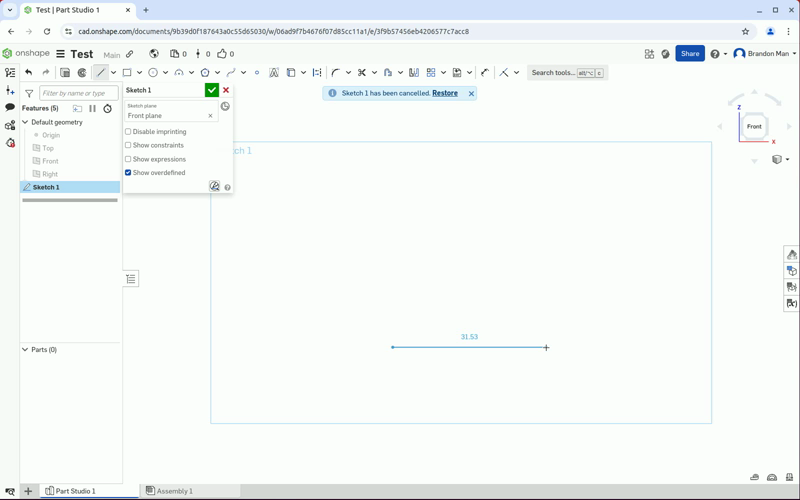
key_up(shift)
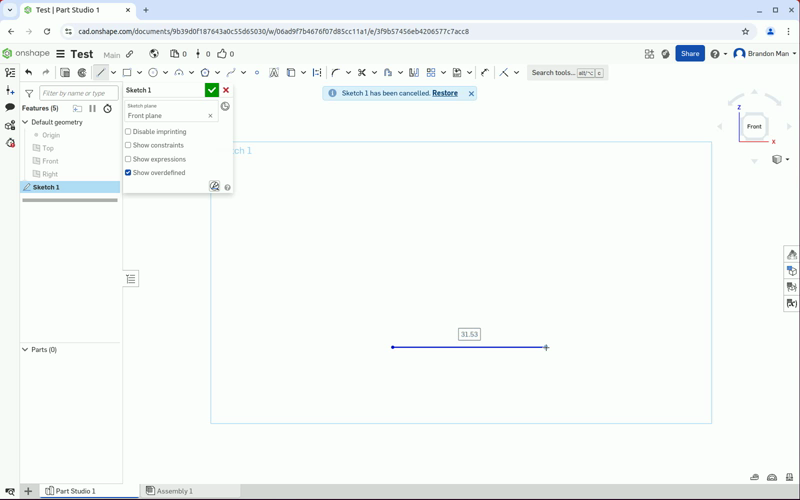
key_down(shift)
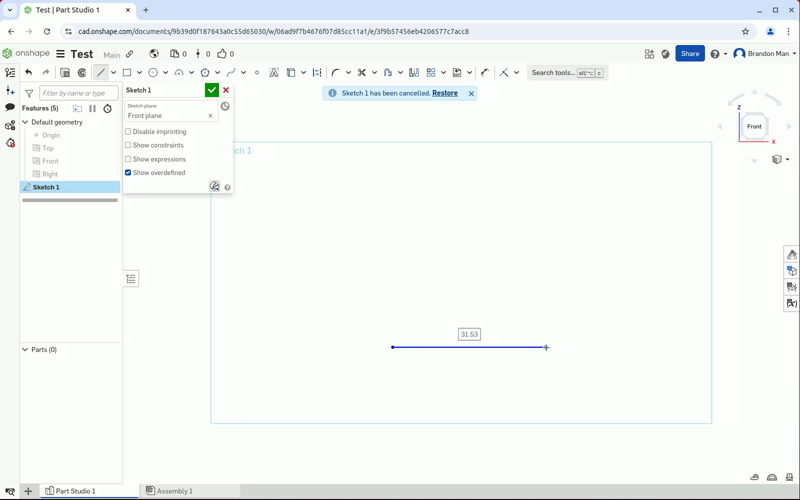
mouse_move(546, 249)
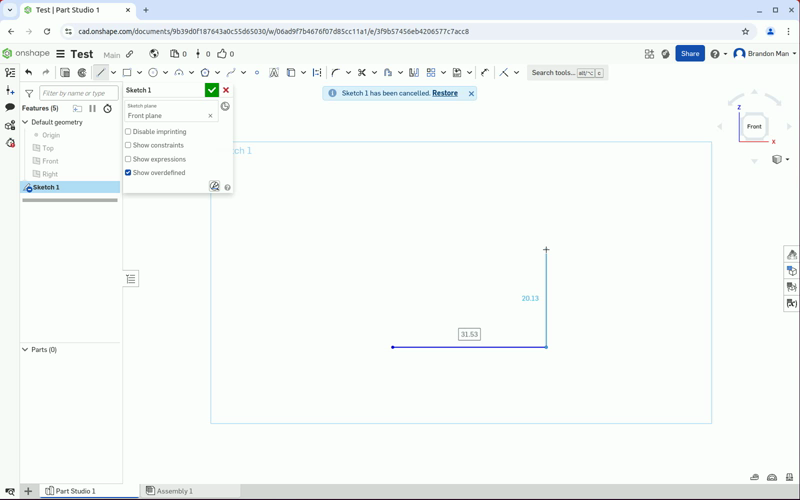
click(546, 249)
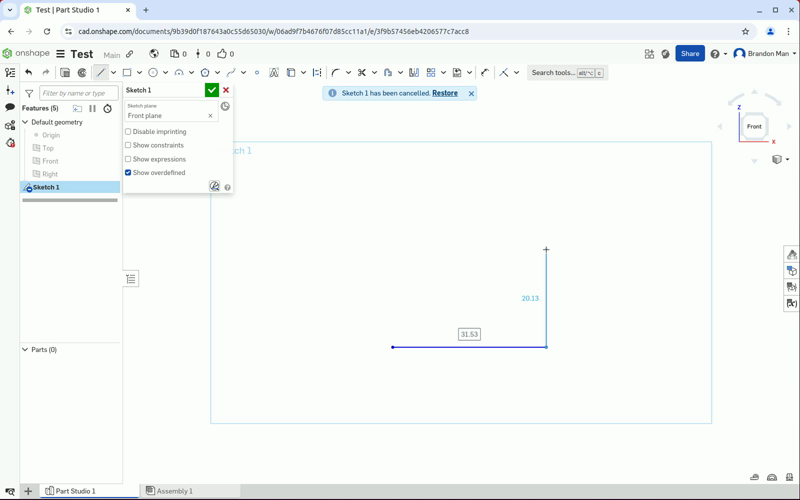
key_up(shift)
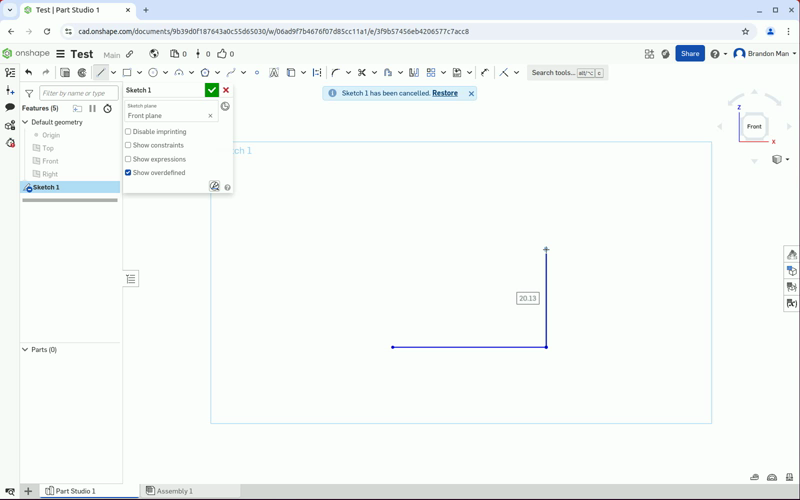
key_down(shift)
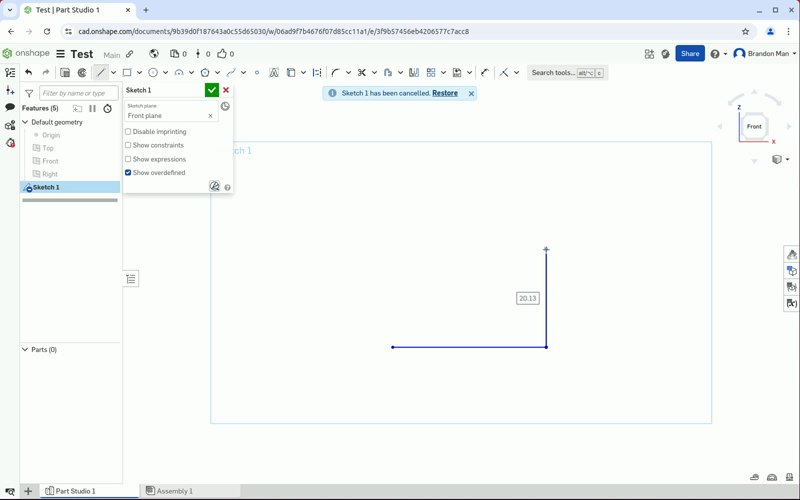
mouse_move(392, 249)
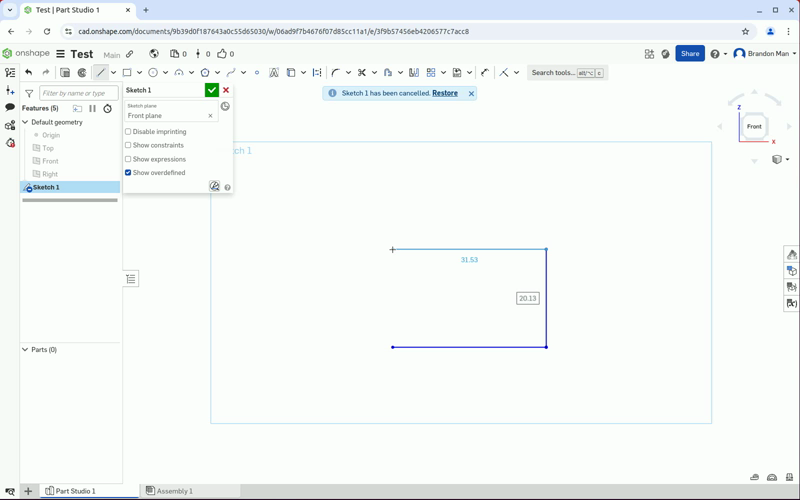
click(392, 249)
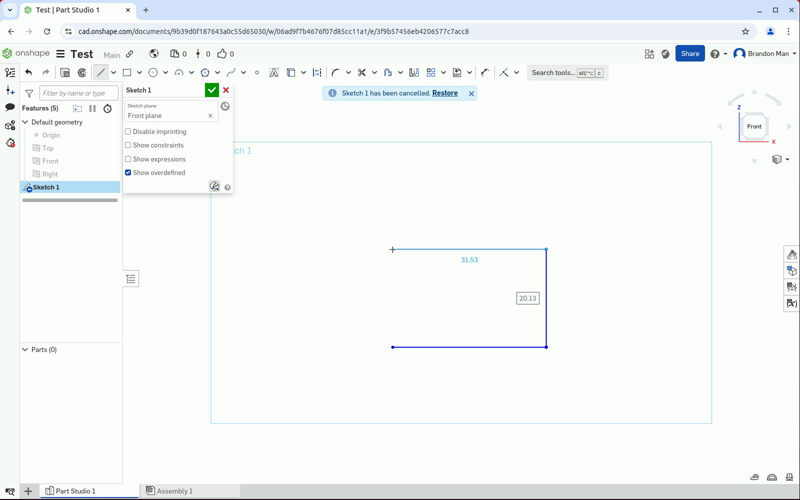
key_up(shift)
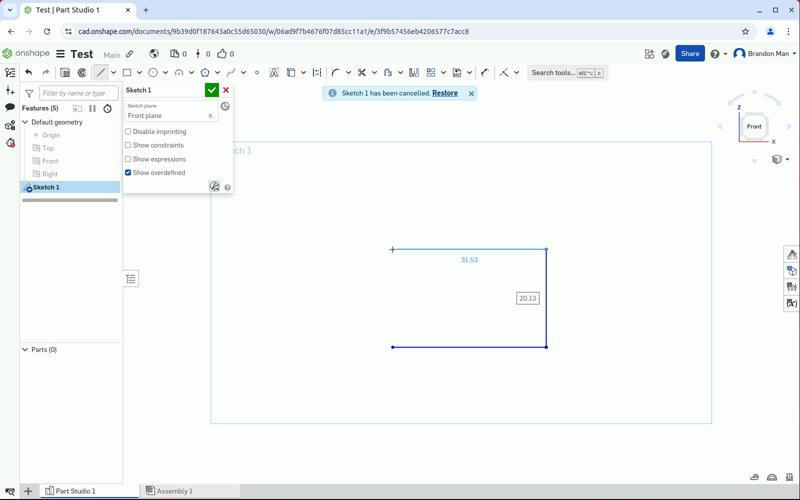
key_down(shift)
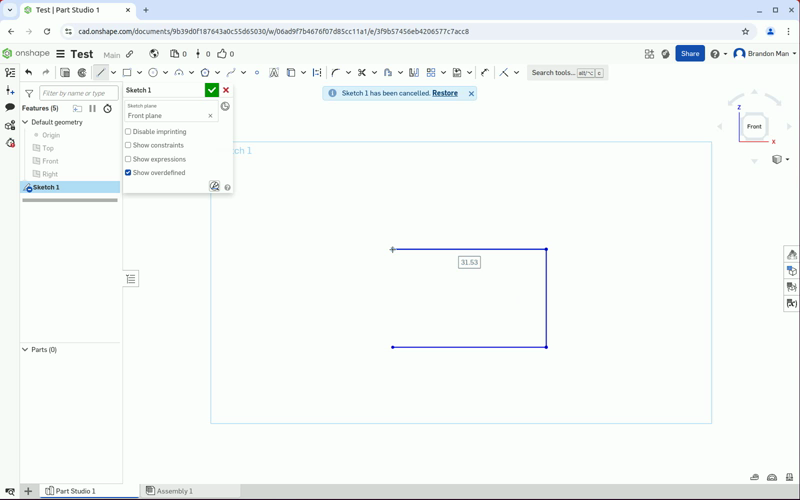
mouse_move(392, 347)
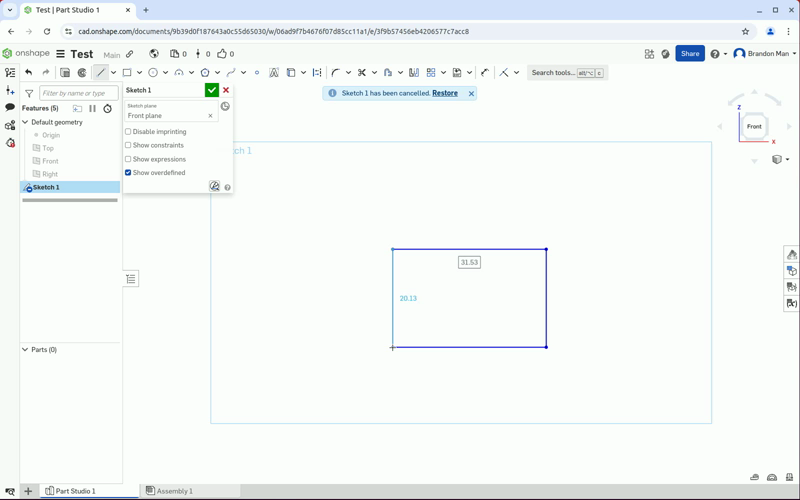
key_up(shift)
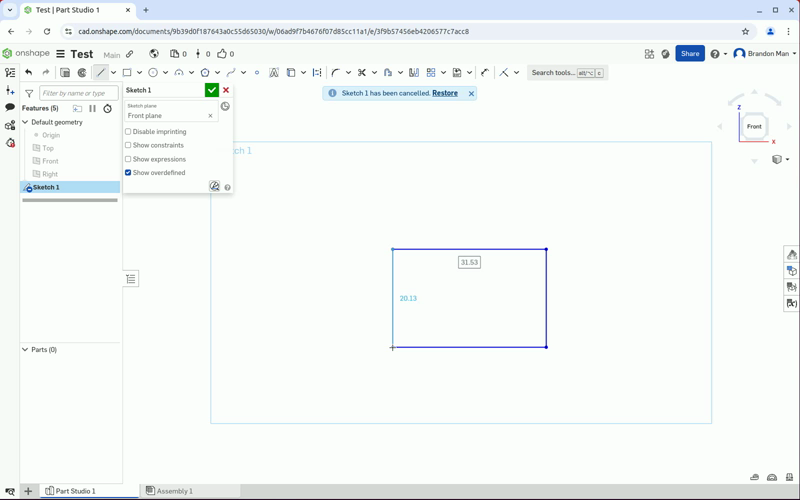
click(392, 347)
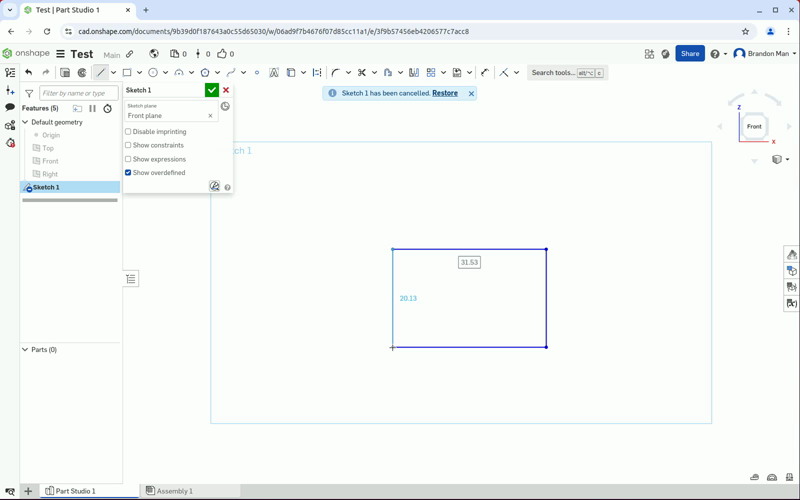
key(esc)
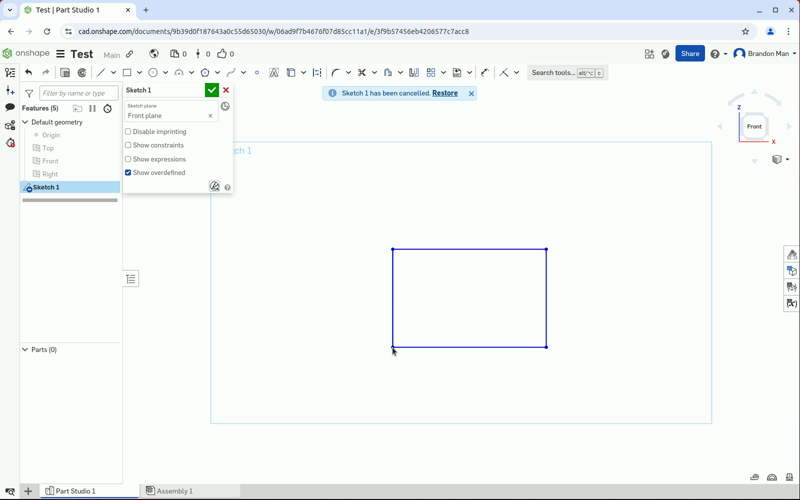
mouse_move(461, 311)
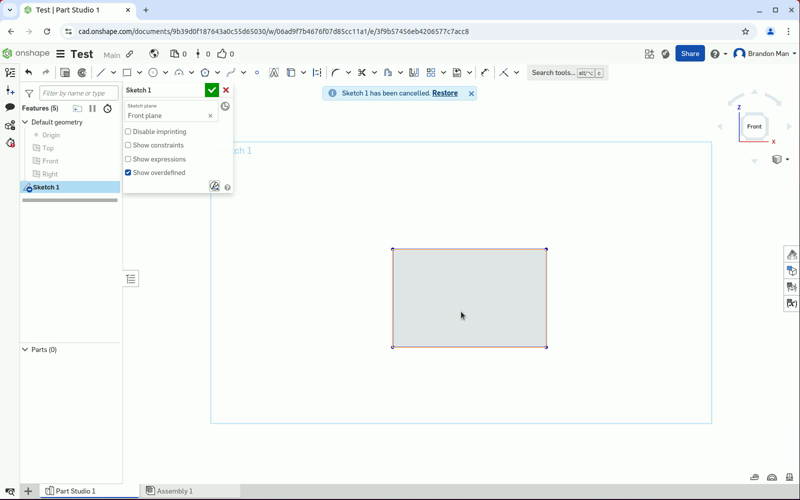
click(461, 311)
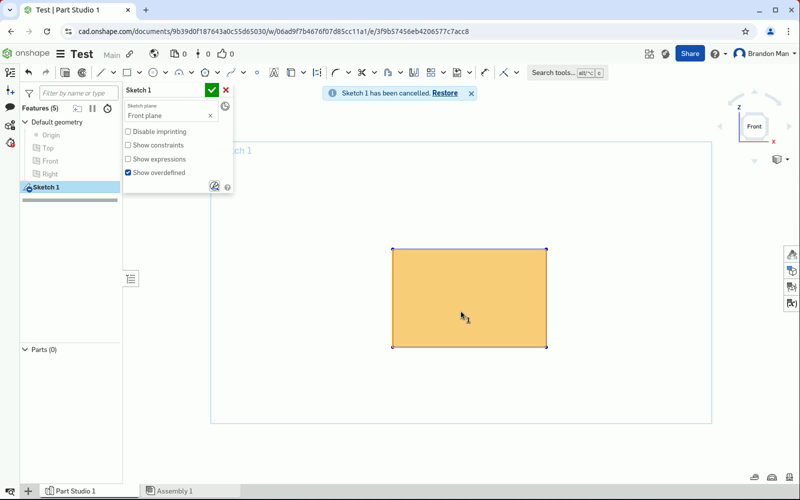
mouse_move(73, 352)
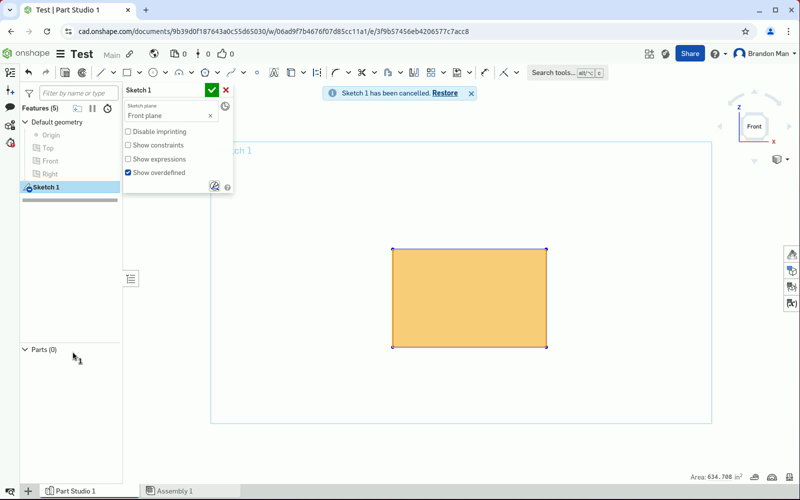
key(shift+y)
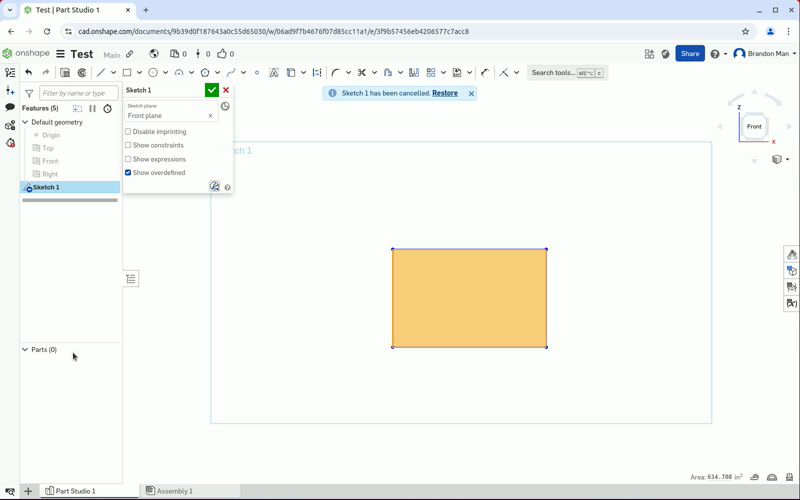
key(shift+e)
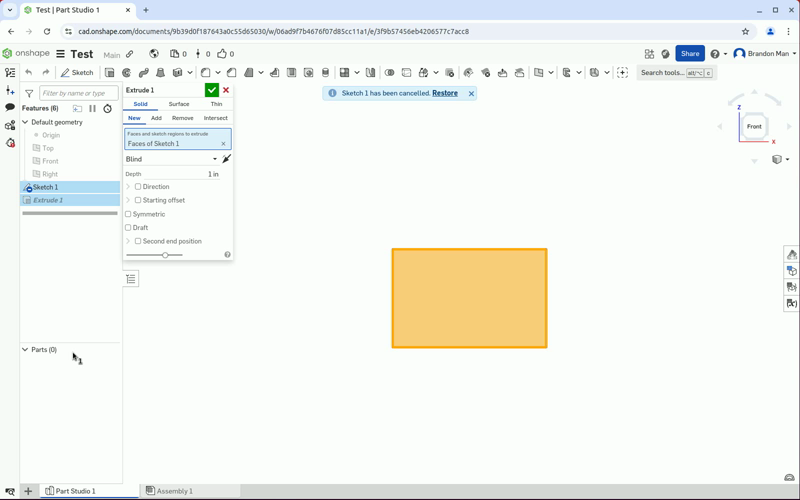
mouse_move(143, 106)
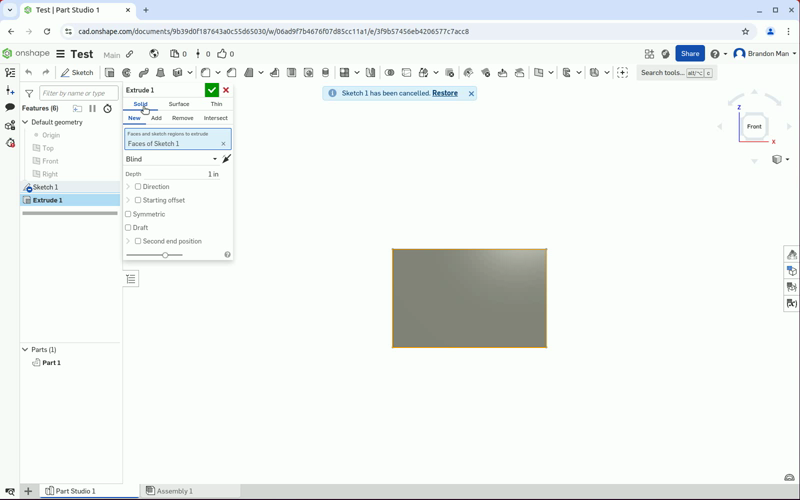
click(143, 106)
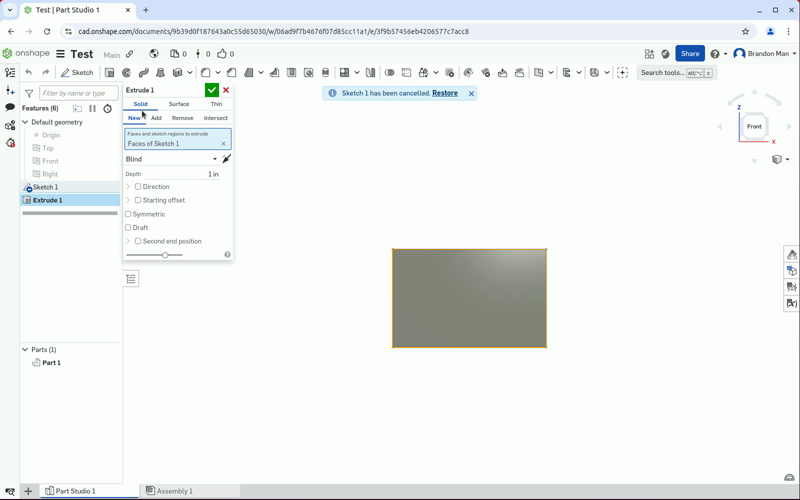
mouse_move(137, 120)
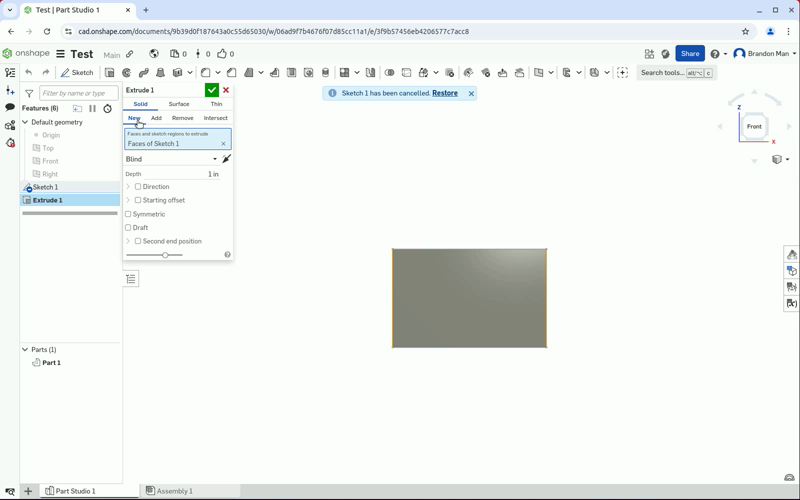
click(137, 120)
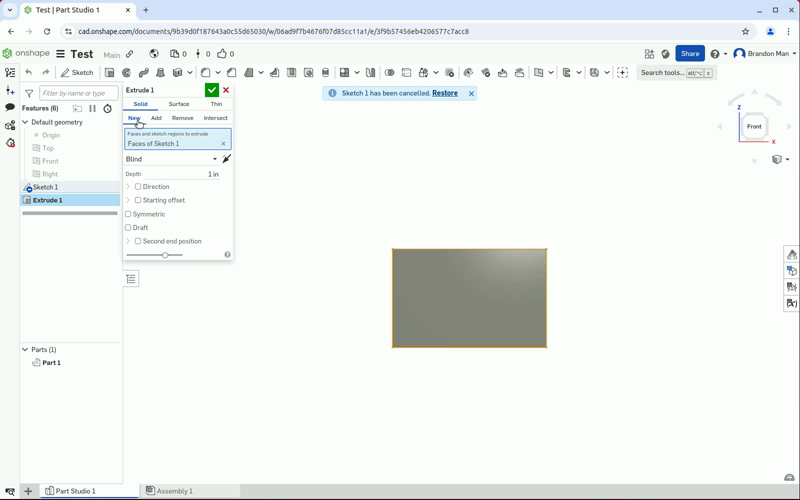
key(tab, 4)
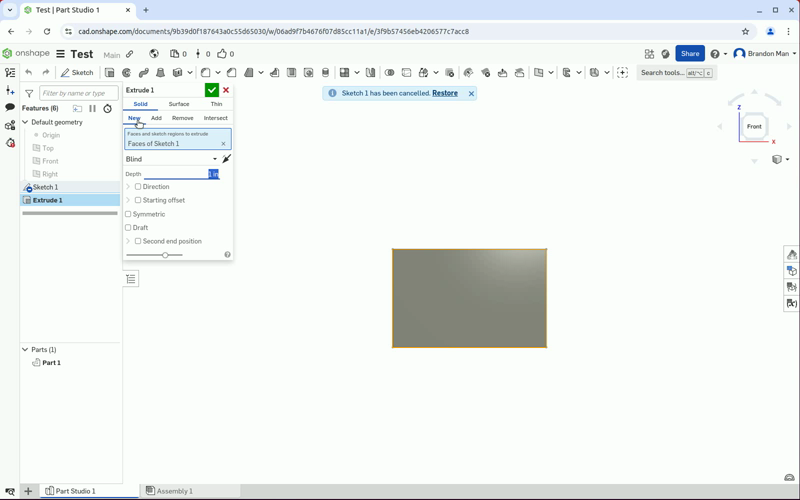
text(9.147)
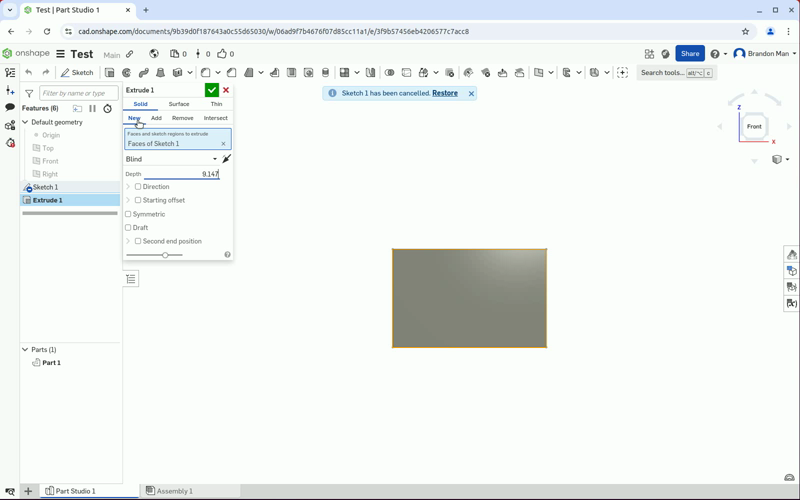
key(enter)
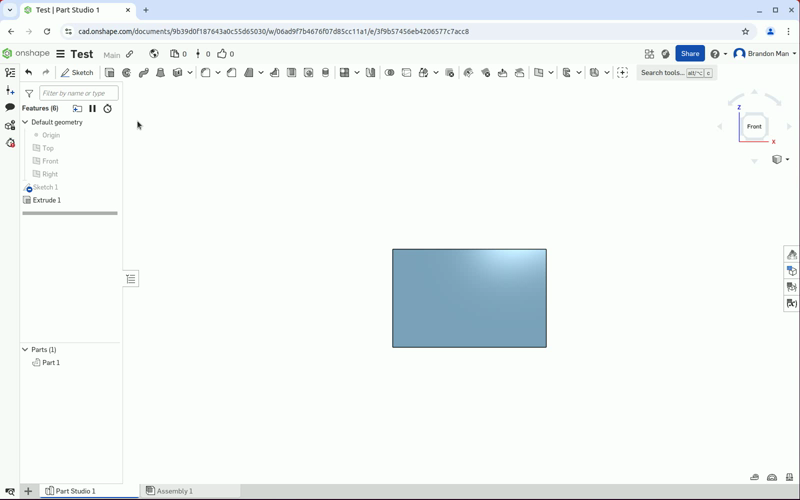
key(shift+h)
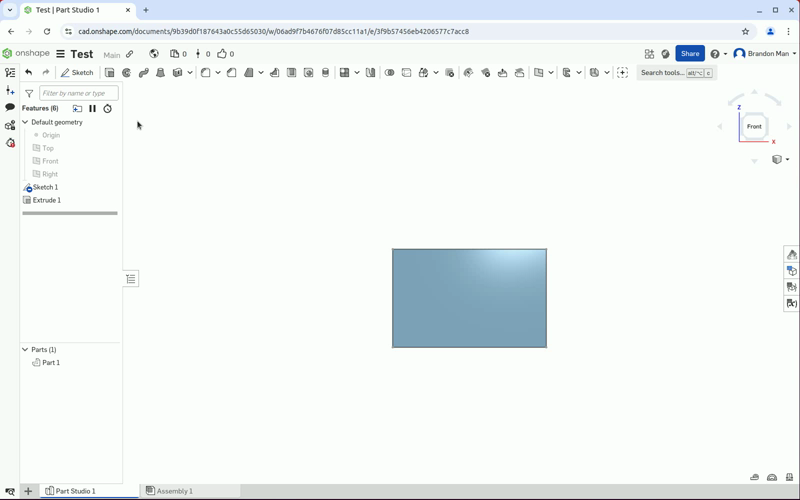
key(shift+h)
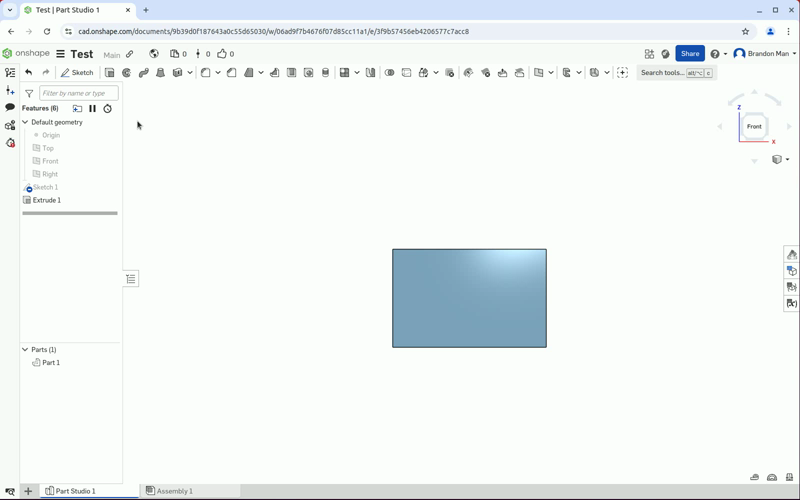
mouse_move(73, 189)
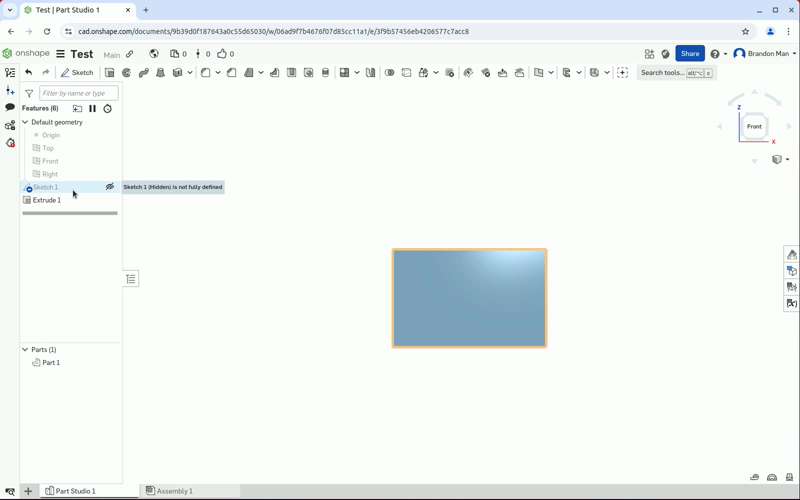
click(73, 189)
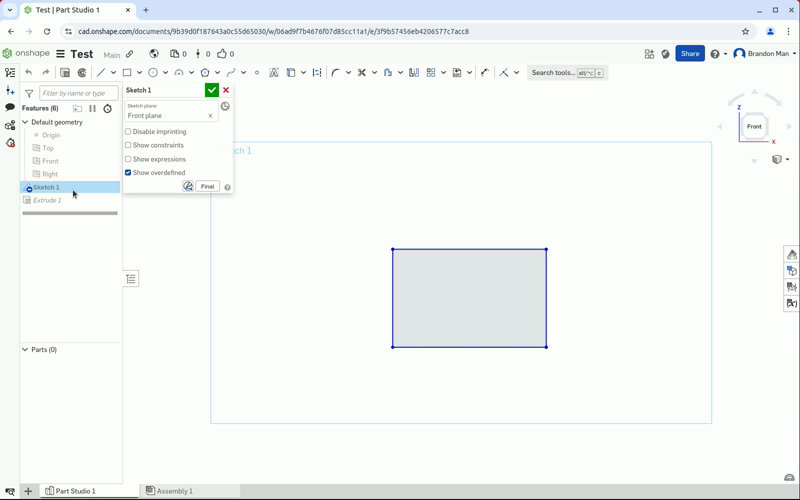
mouse_move(229, 92)
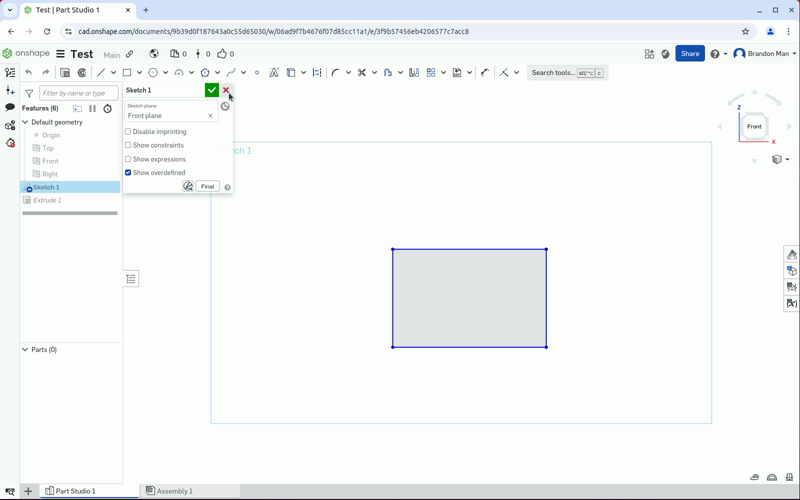
click(229, 92)
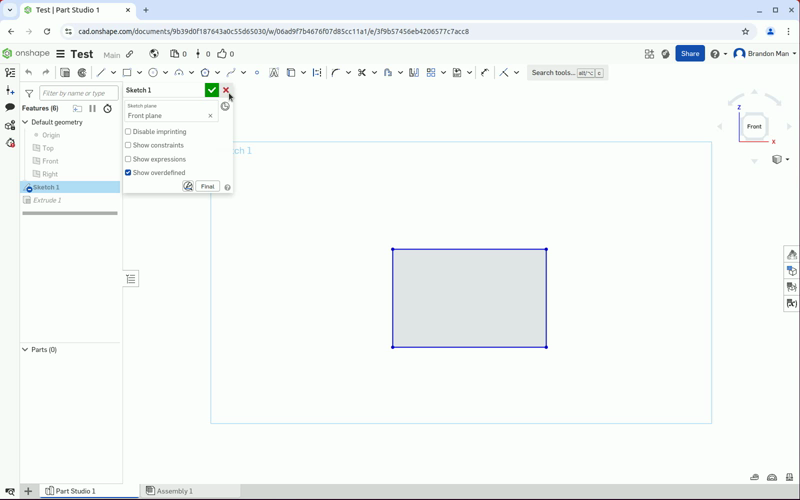
key(shift+s)
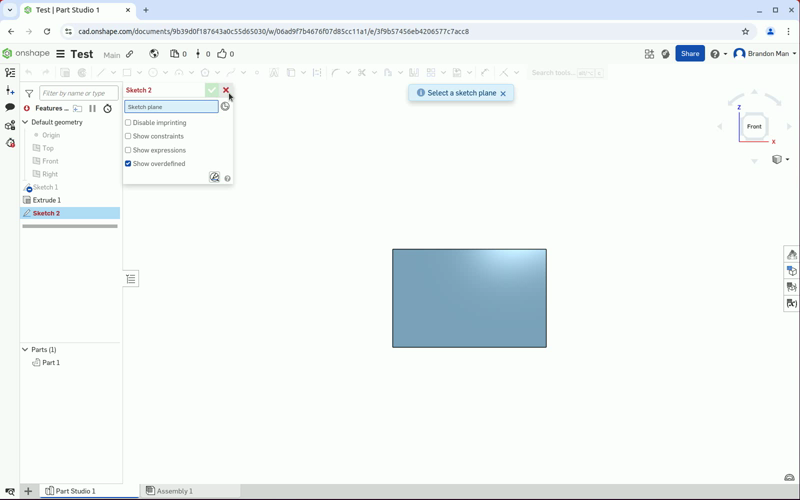
mouse_move(73, 163)
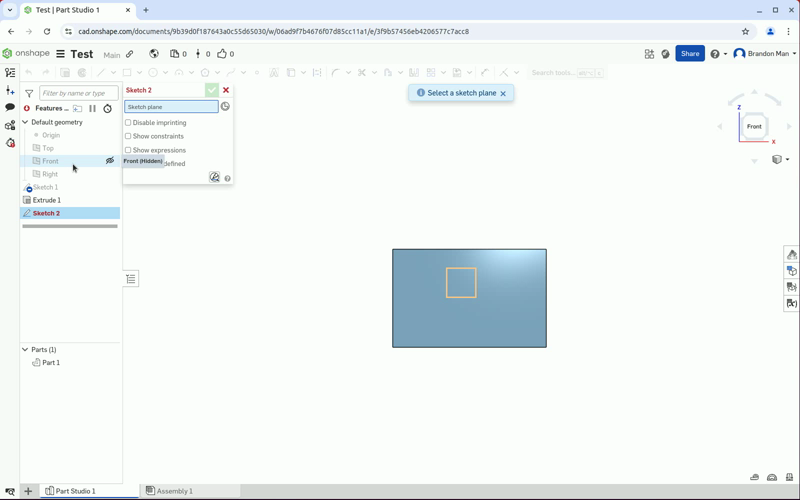
click(73, 163)
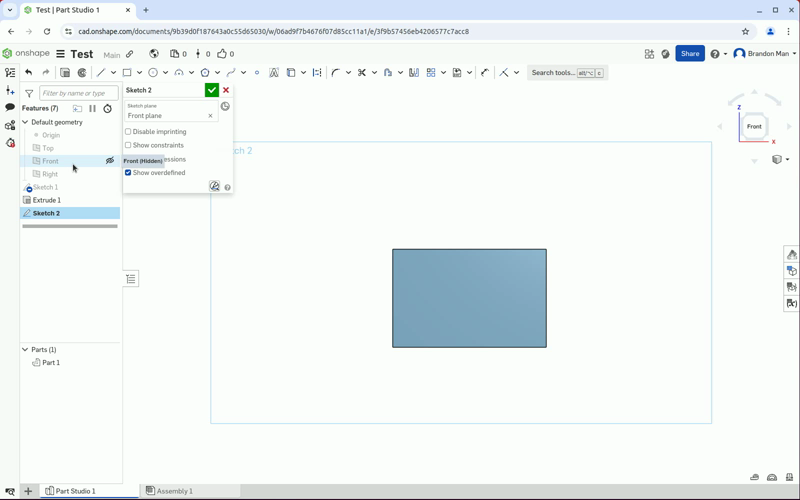
mouse_move(73, 352)
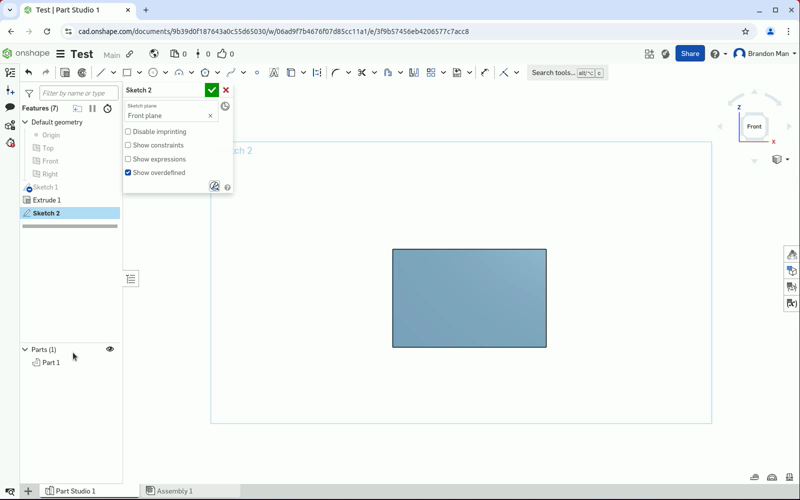
key(y)
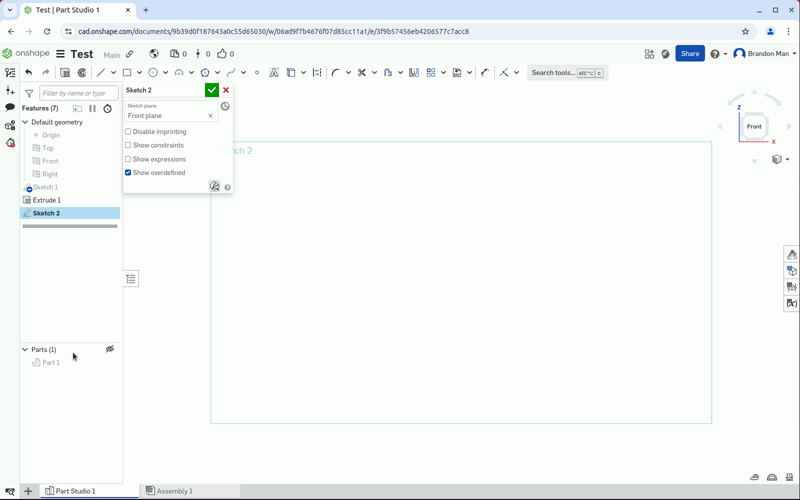
key(l)
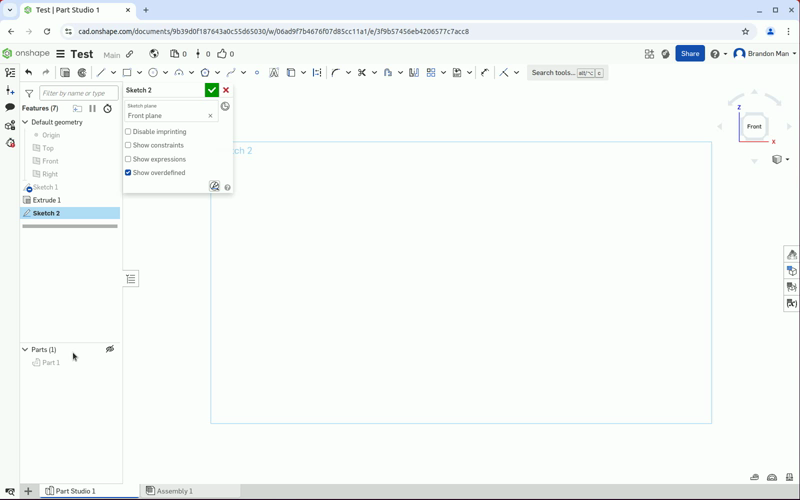
key_down(shift)
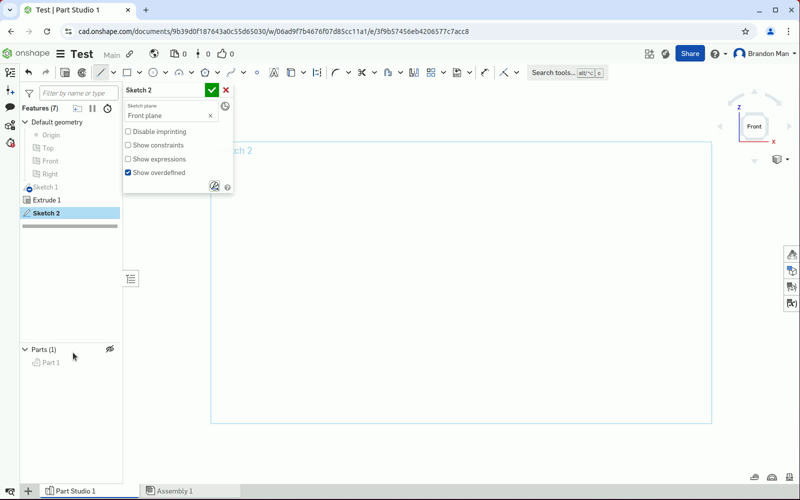
mouse_move(392, 347)
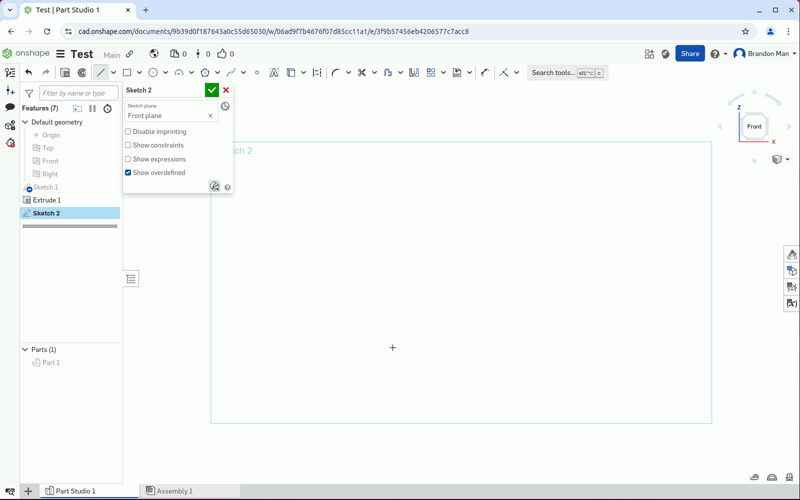
click(392, 347)
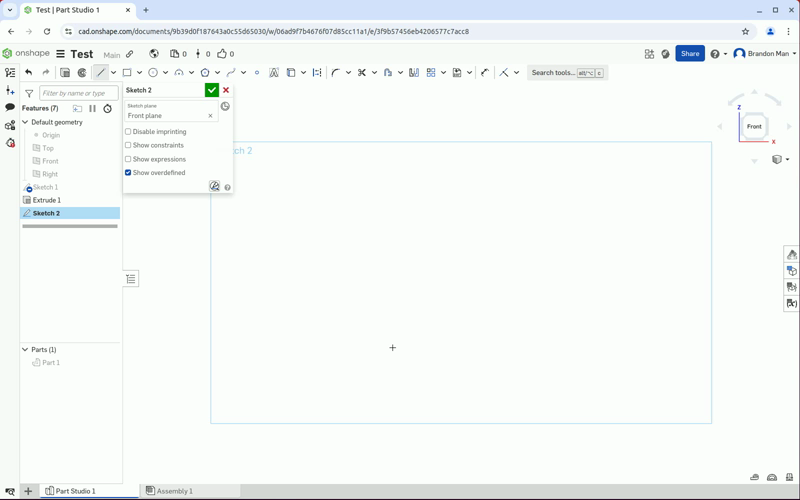
key_up(shift)
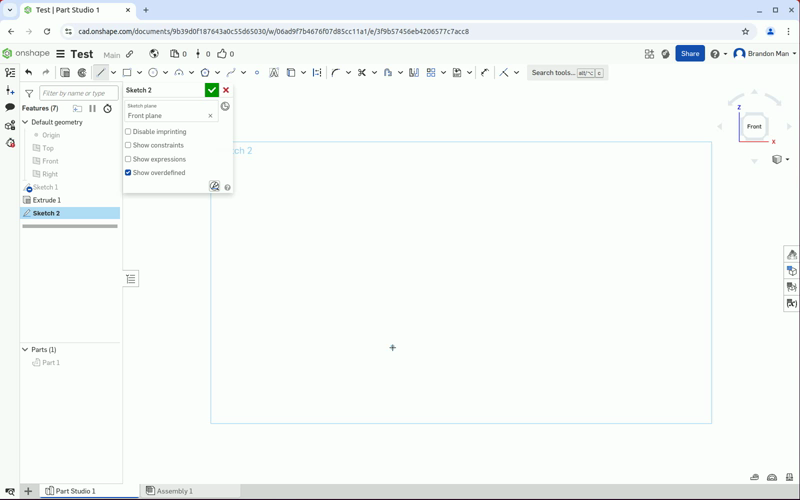
key_down(shift)
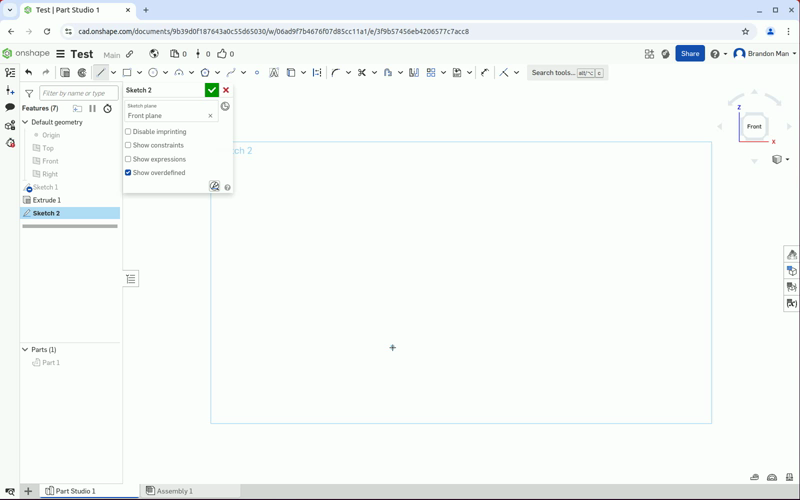
mouse_move(546, 347)
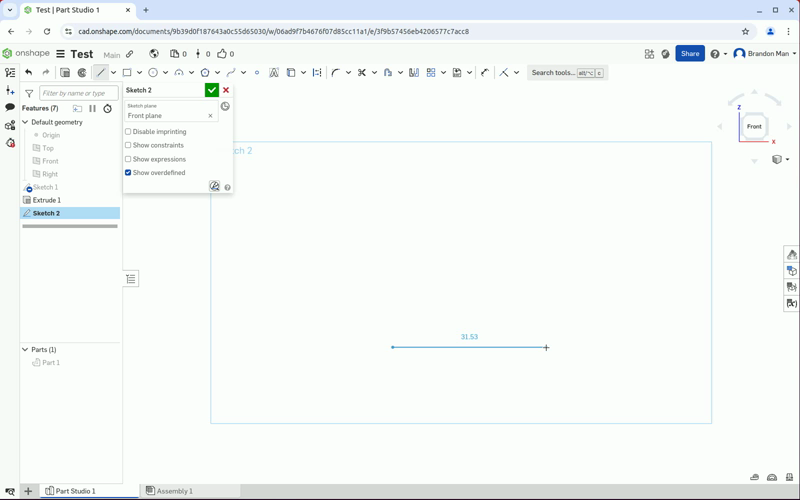
click(546, 347)
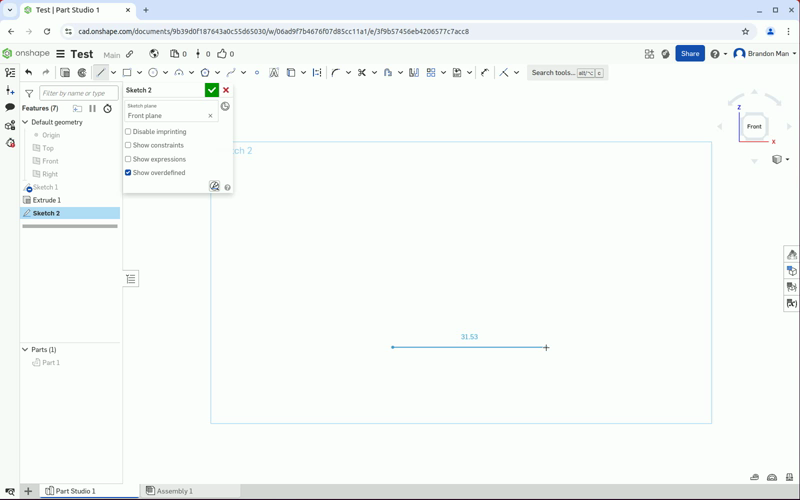
key_up(shift)
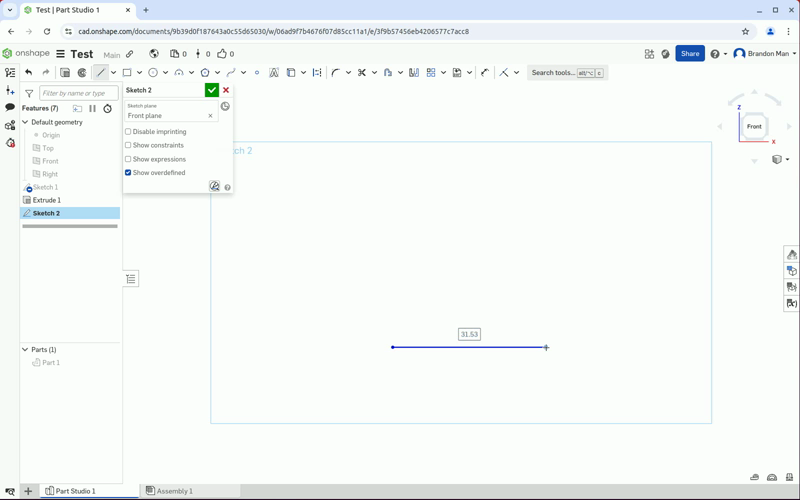
key_down(shift)
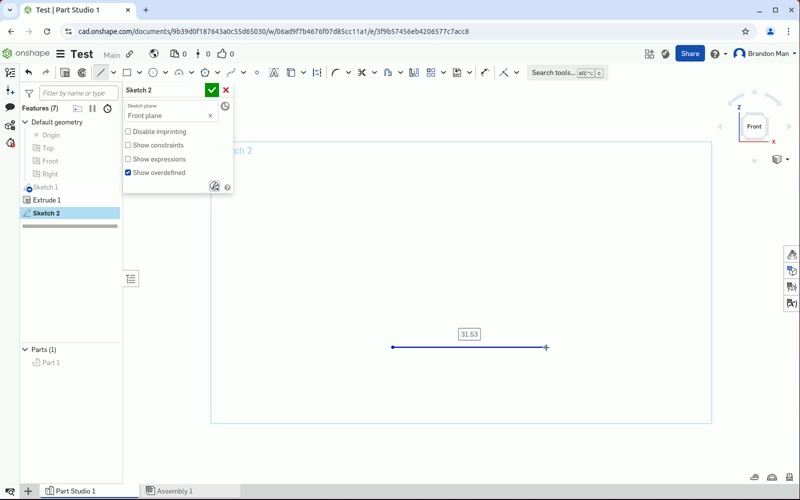
mouse_move(546, 249)
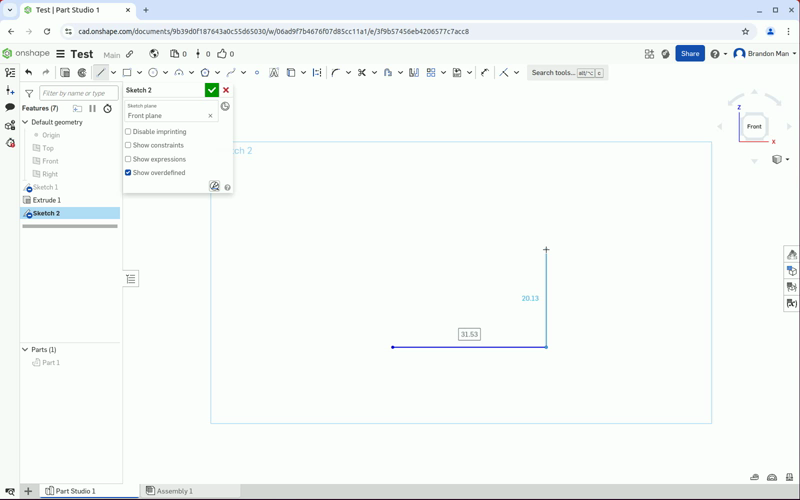
click(546, 249)
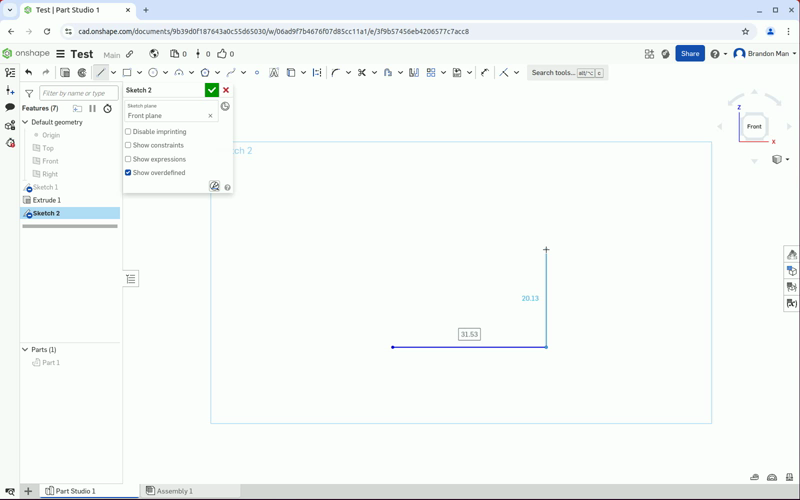
key_up(shift)
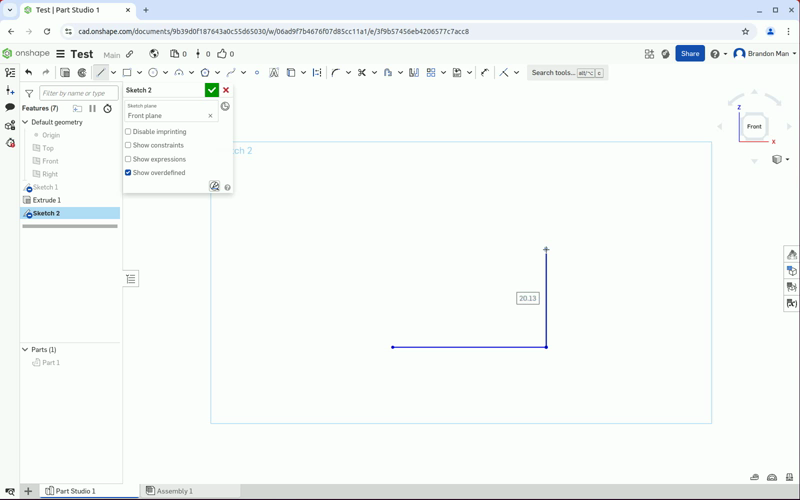
key_down(shift)
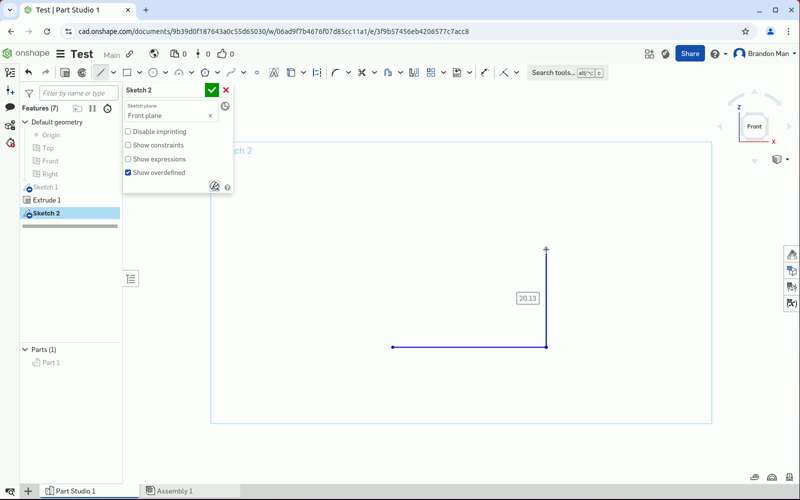
mouse_move(392, 249)
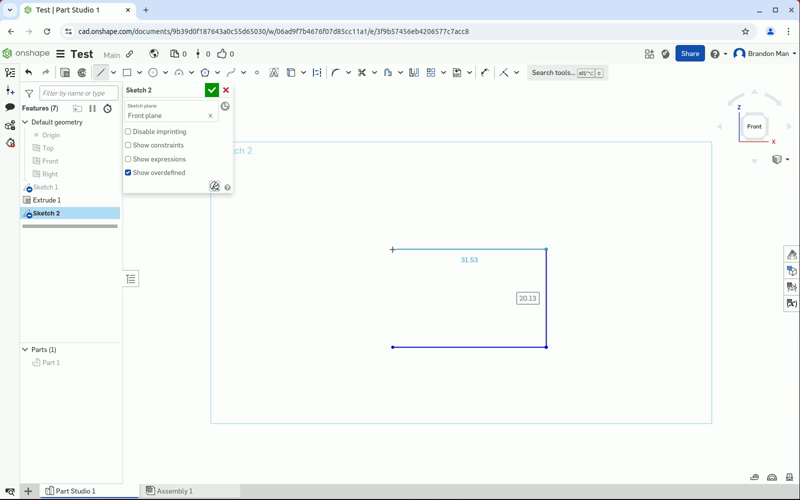
click(392, 249)
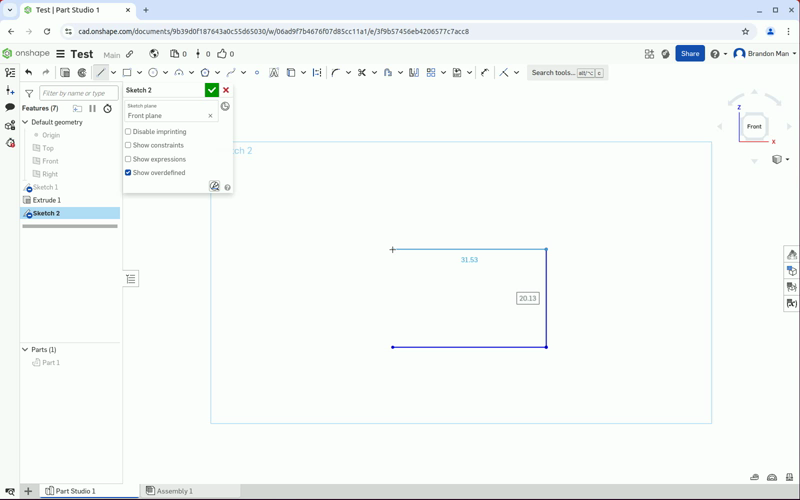
key_up(shift)
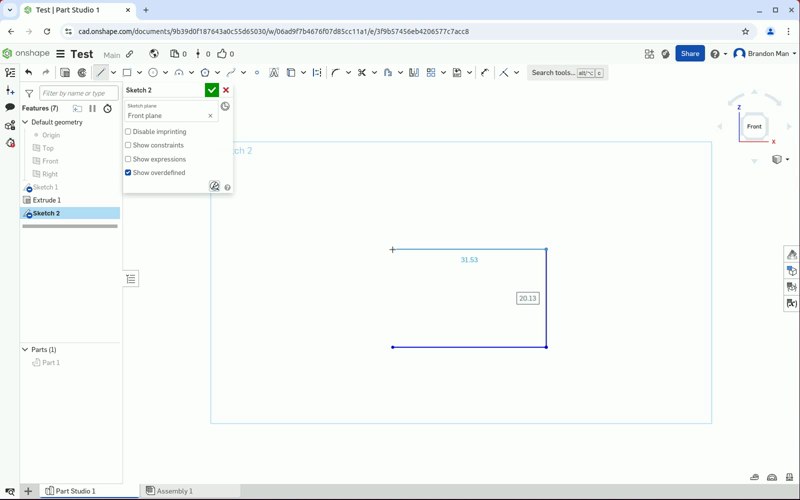
key_down(shift)
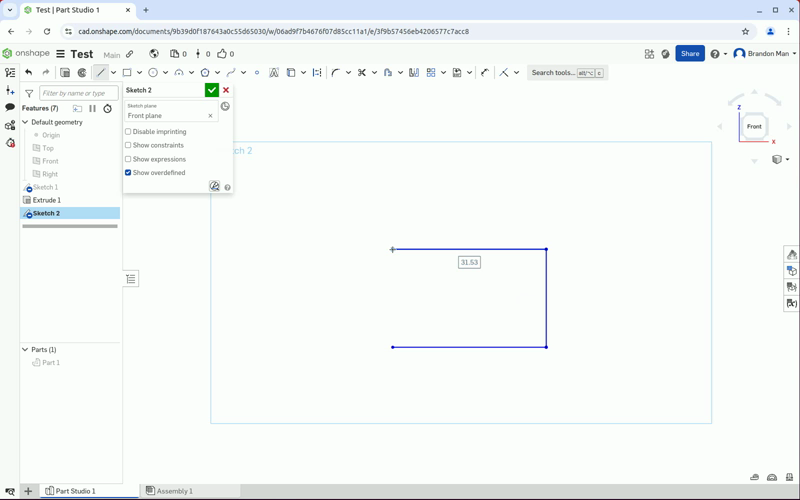
mouse_move(392, 347)
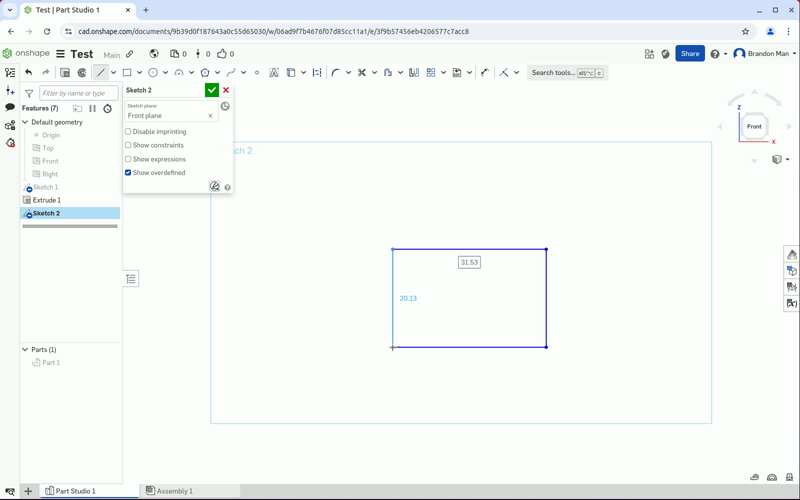
key_up(shift)
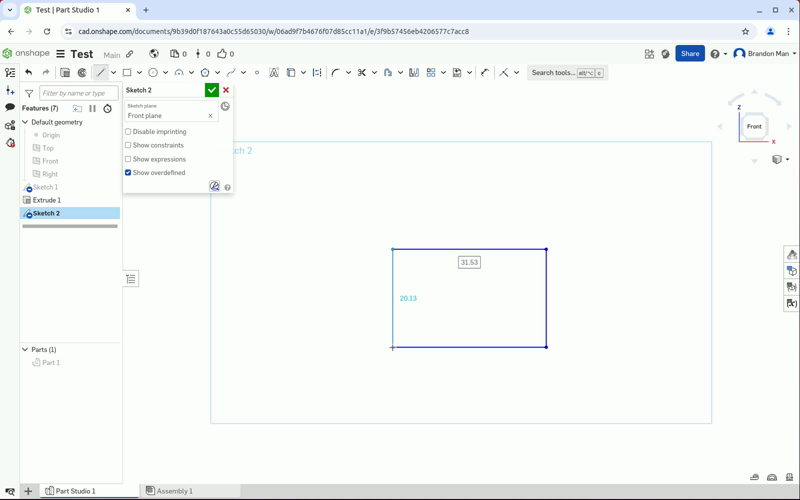
click(392, 347)
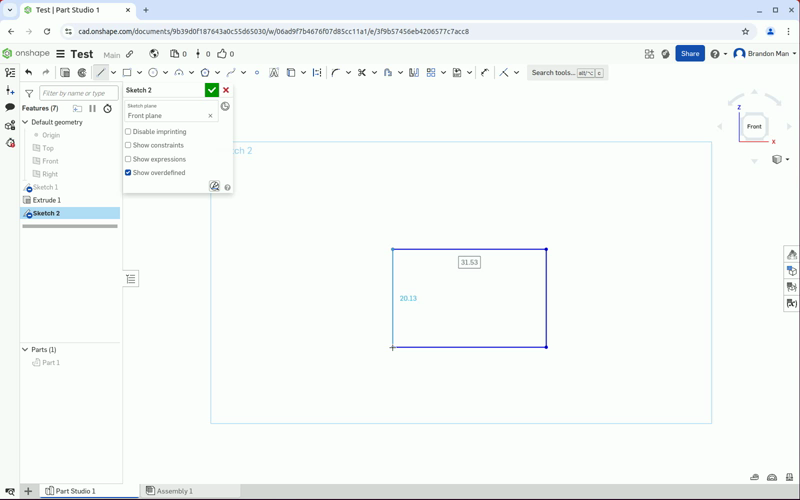
key(esc)
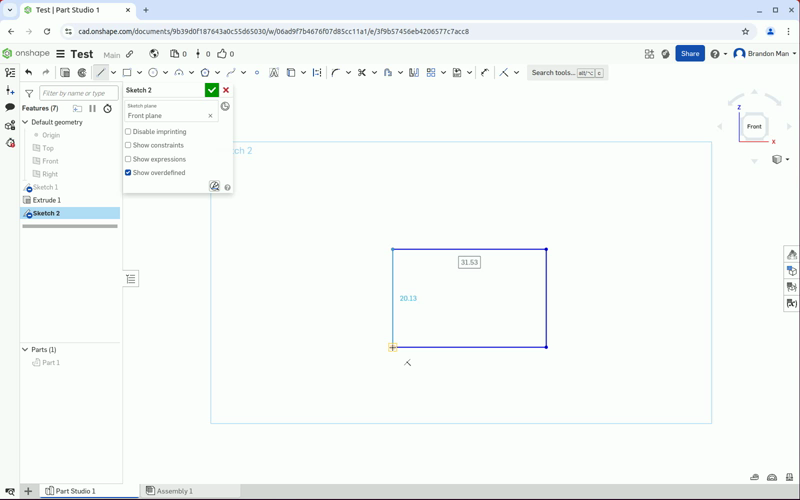
mouse_move(435, 261)
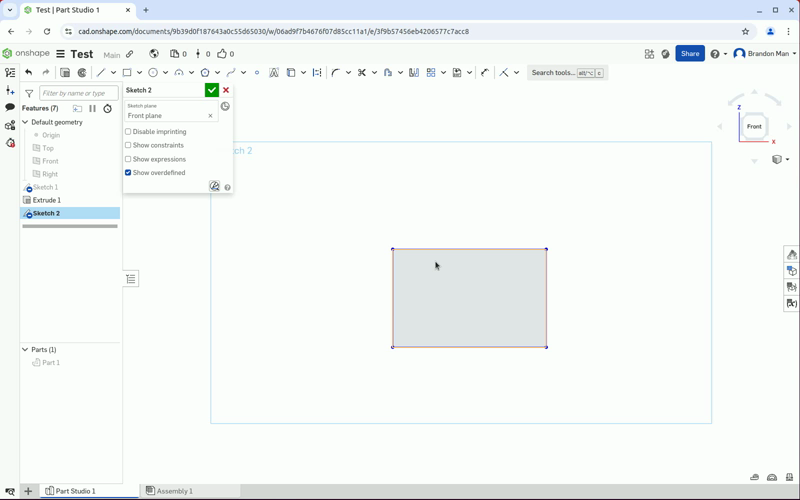
click(435, 261)
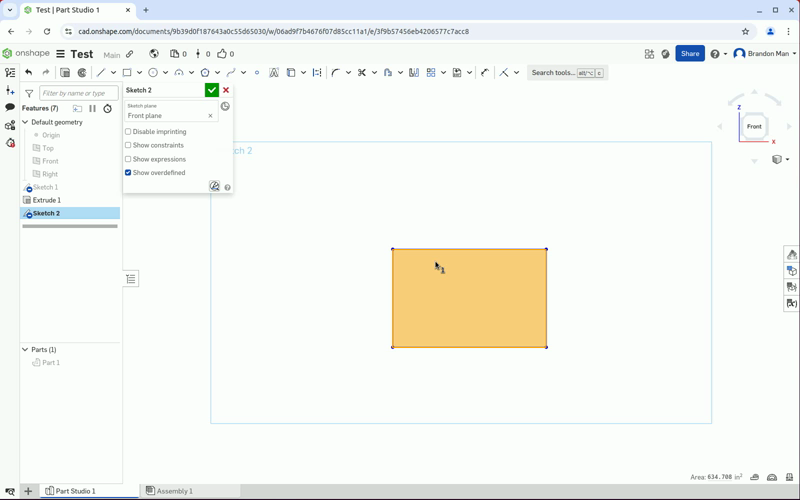
mouse_move(73, 352)
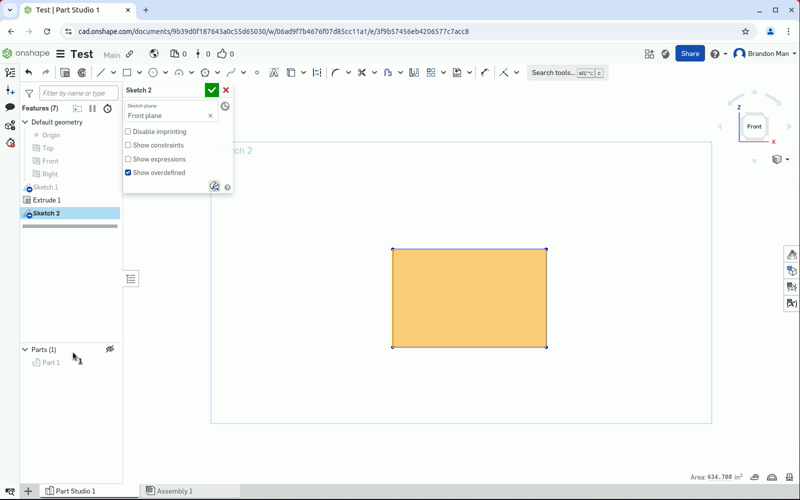
key(shift+y)
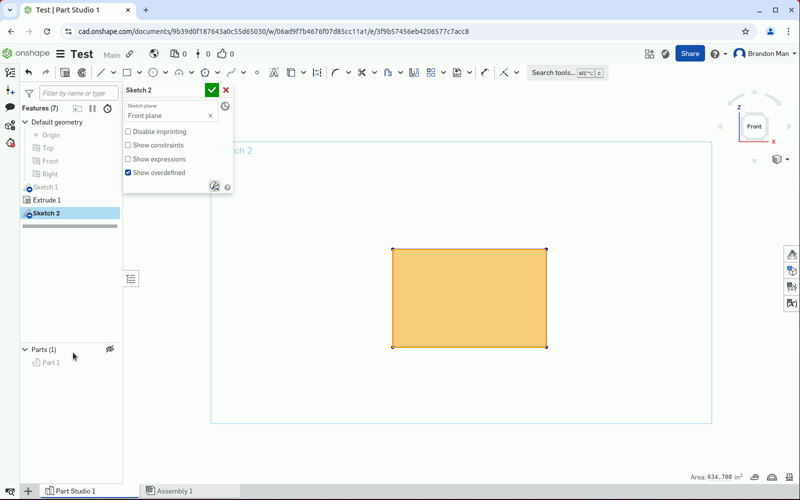
key(shift+e)
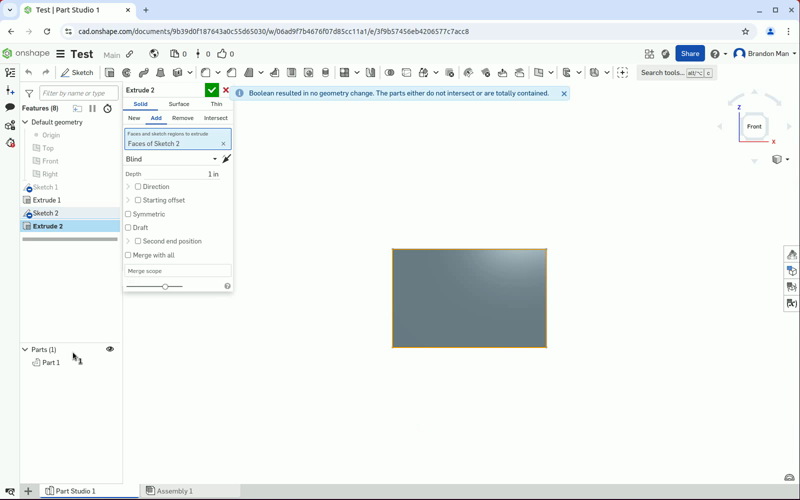
mouse_move(143, 106)
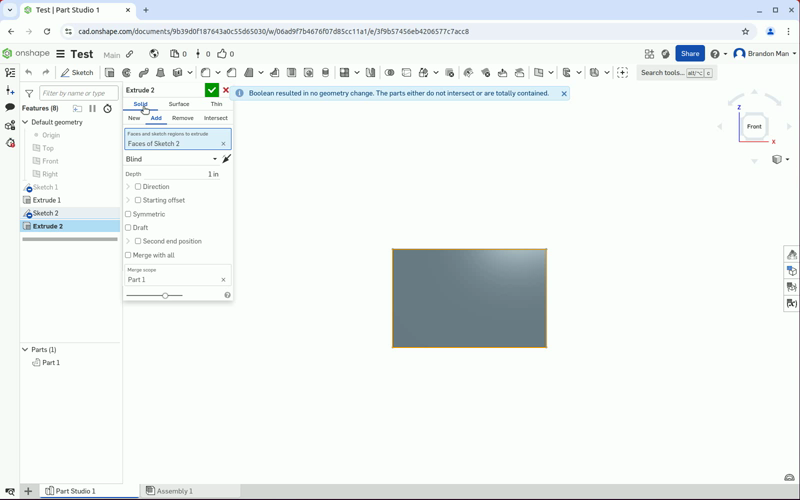
click(143, 106)
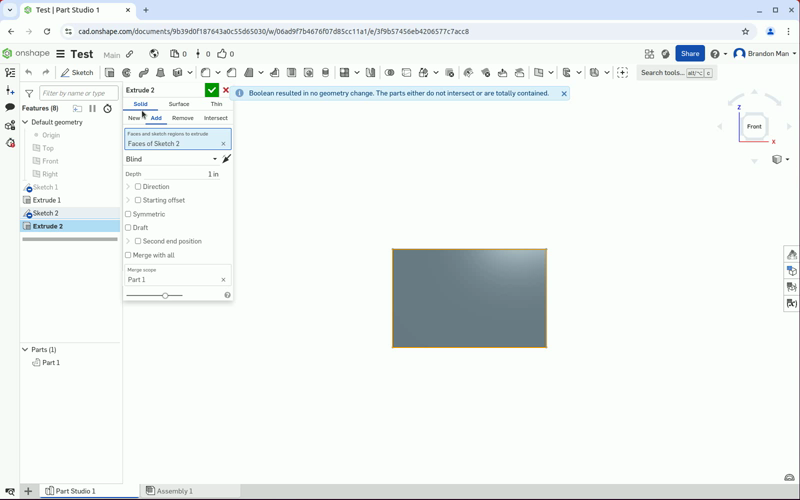
mouse_move(137, 120)
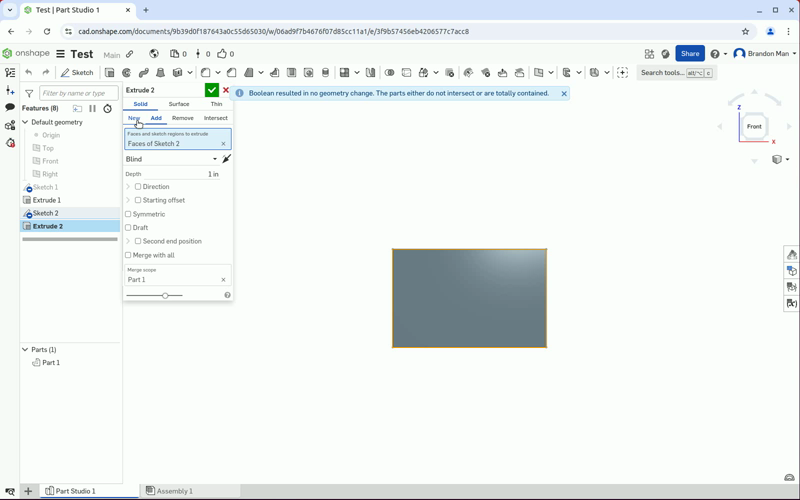
click(137, 120)
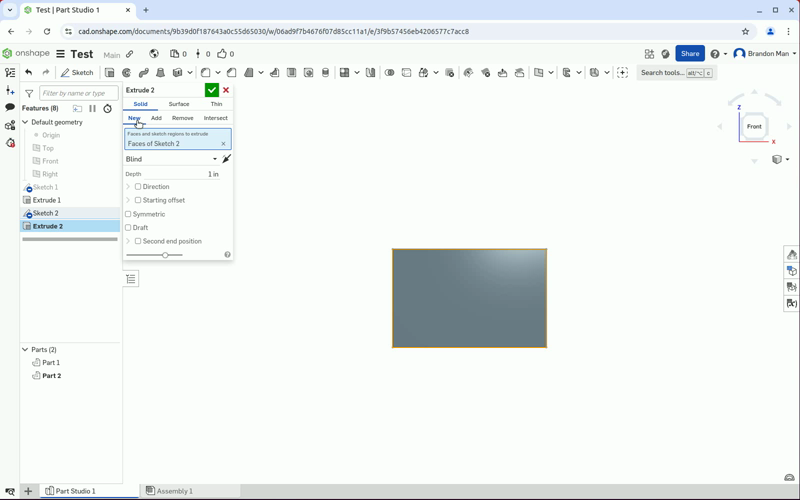
key(tab, 4)
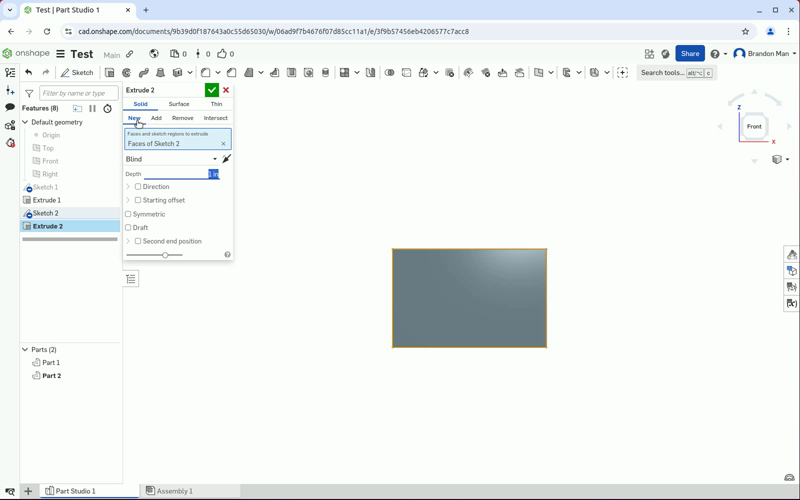
text(9.147)
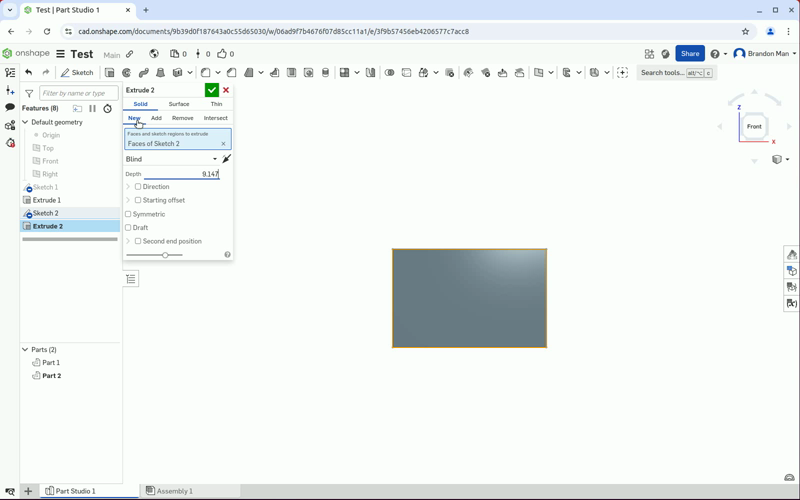
key(enter)
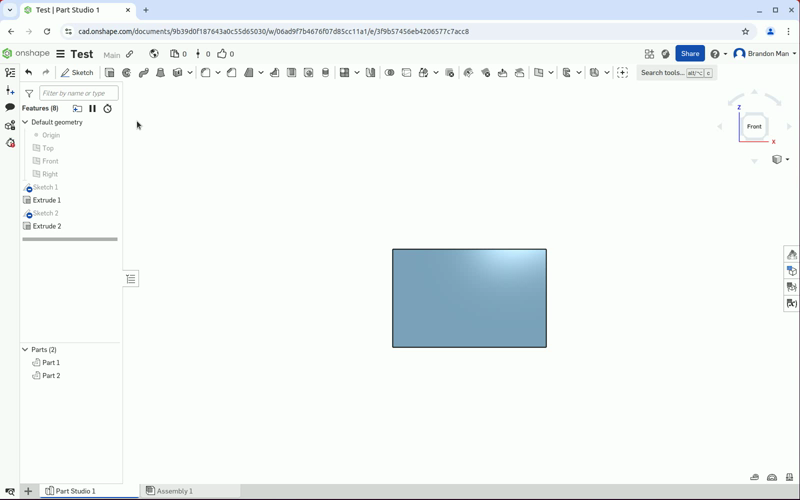
key(shift+h)
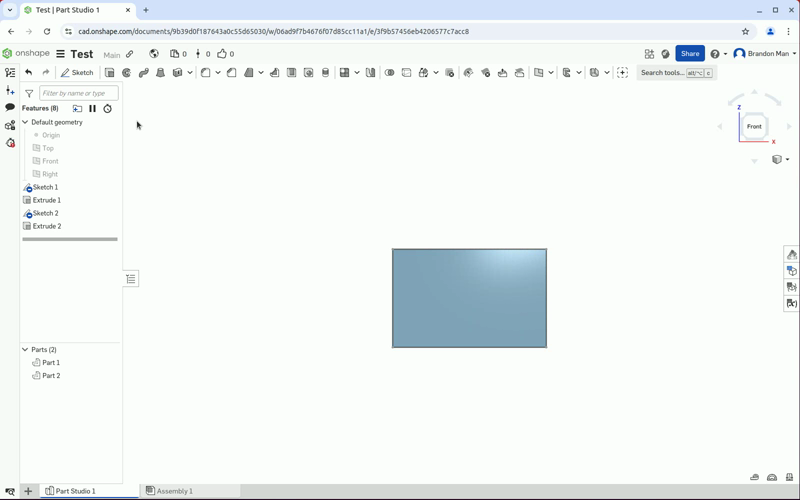
key(shift+h)
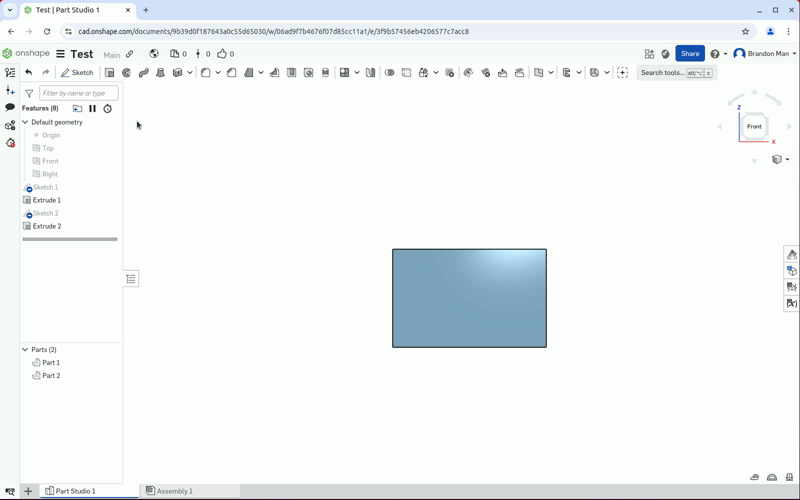
mouse_move(73, 189)
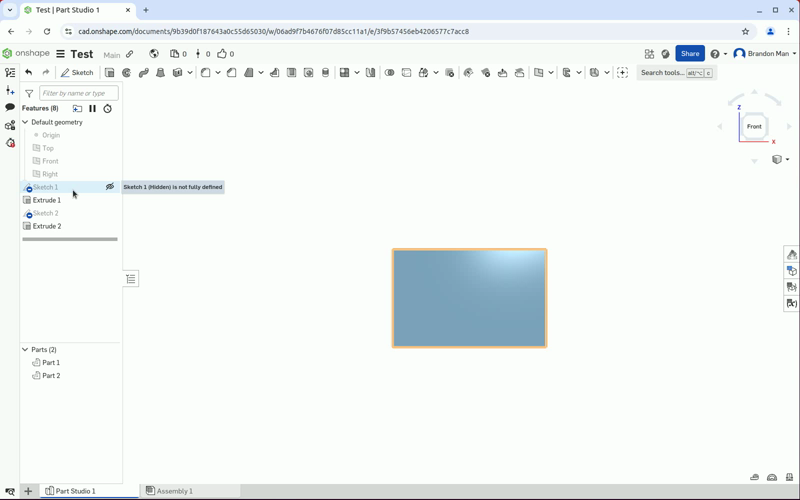
click(73, 189)
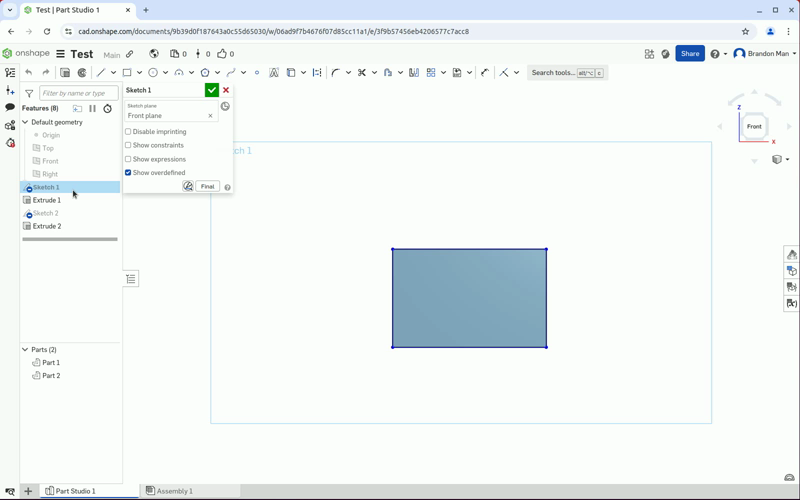
mouse_move(229, 92)
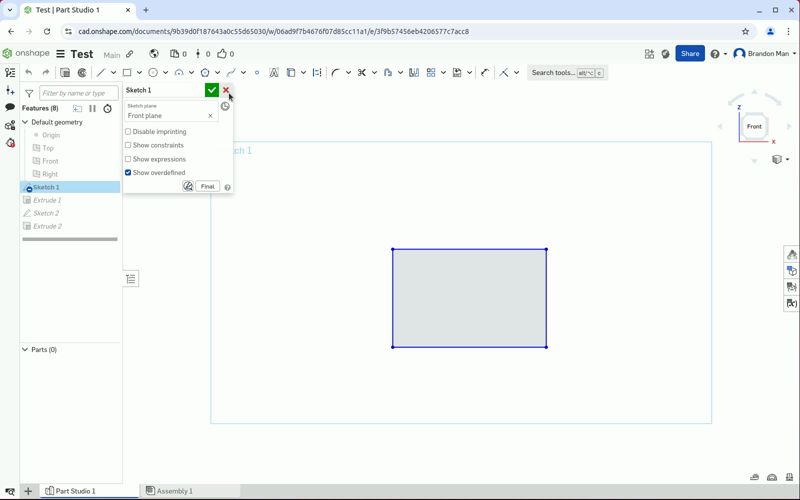
click(229, 92)
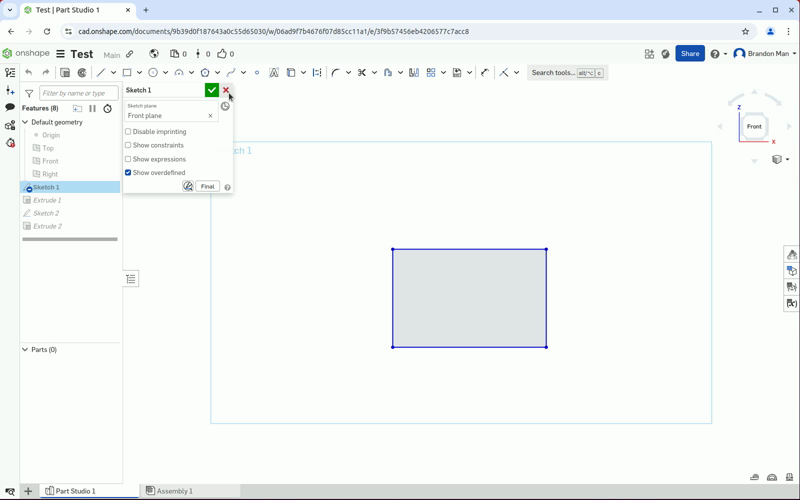
key(shift+s)
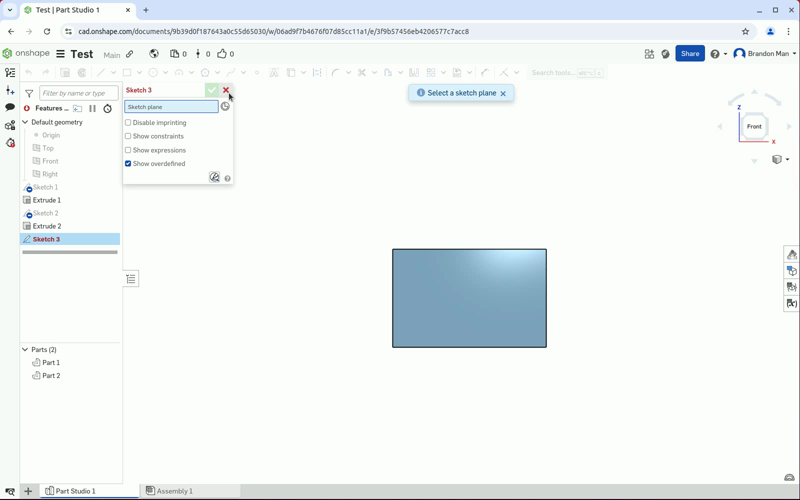
mouse_move(73, 163)
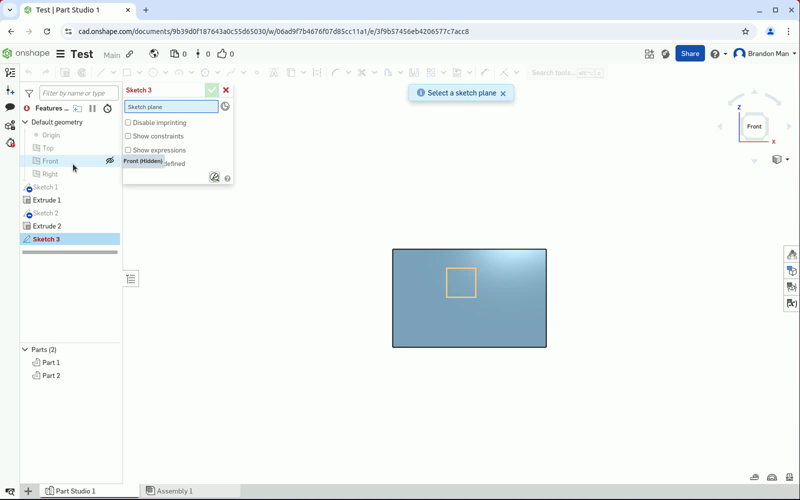
click(73, 163)
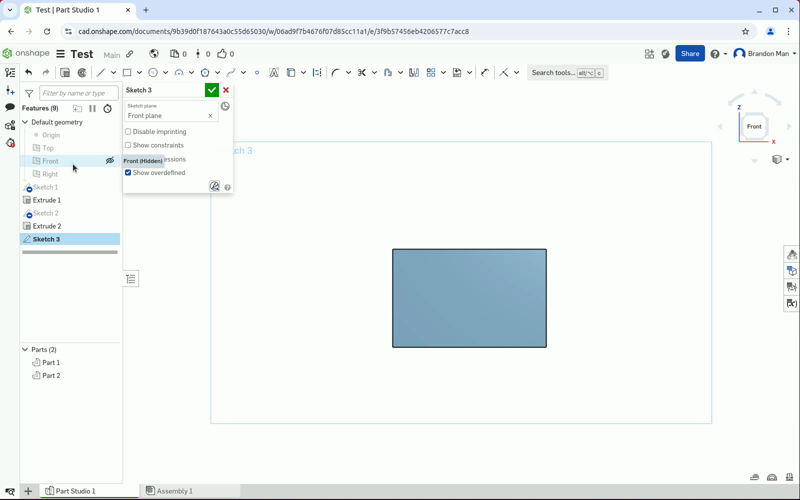
mouse_move(73, 352)
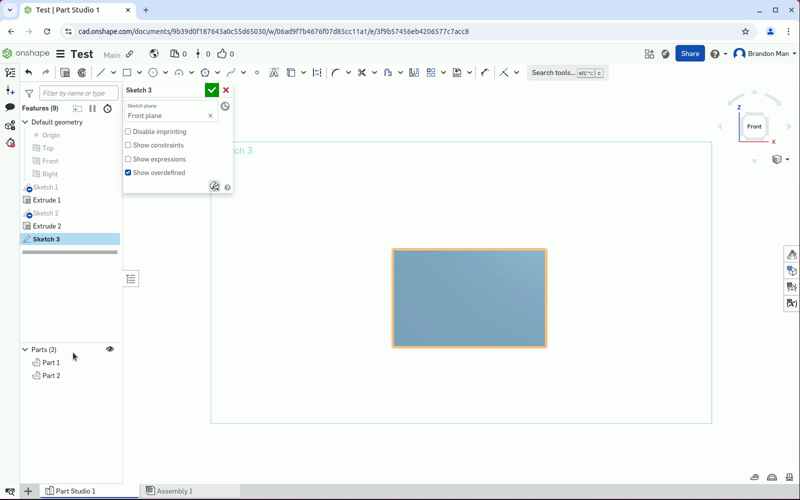
key(y)
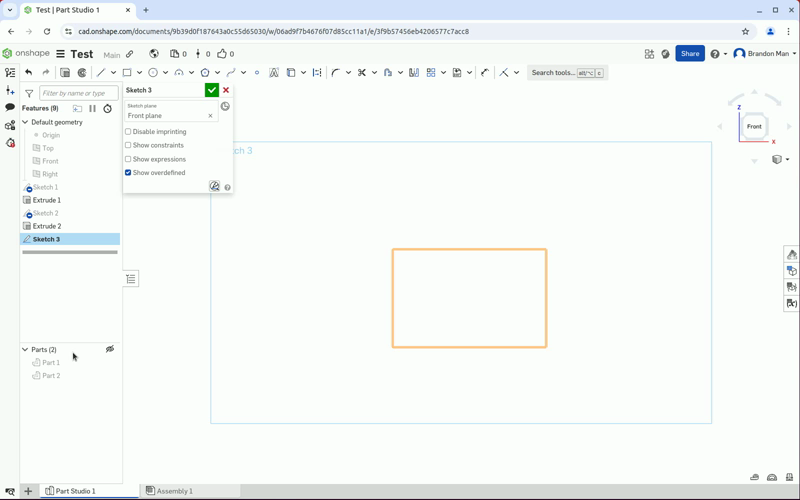
key(l)
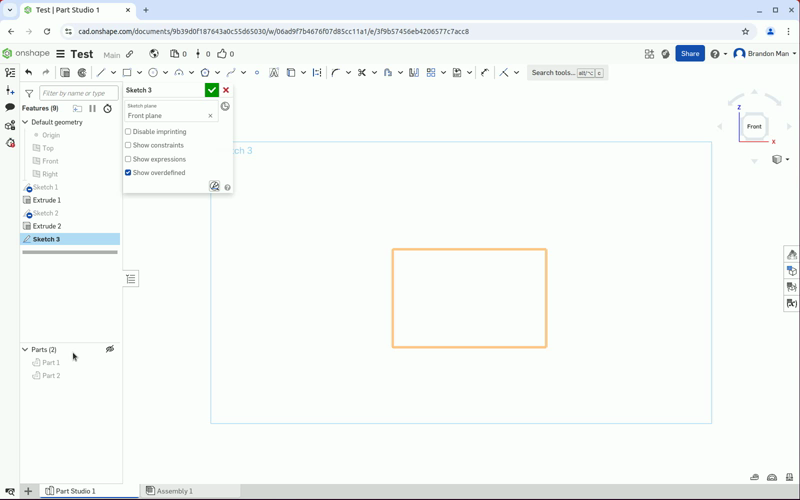
key_down(shift)
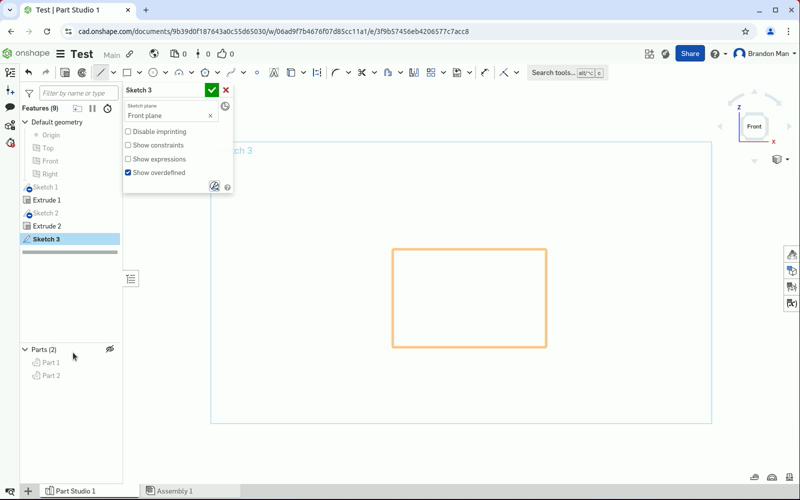
mouse_move(432, 395)
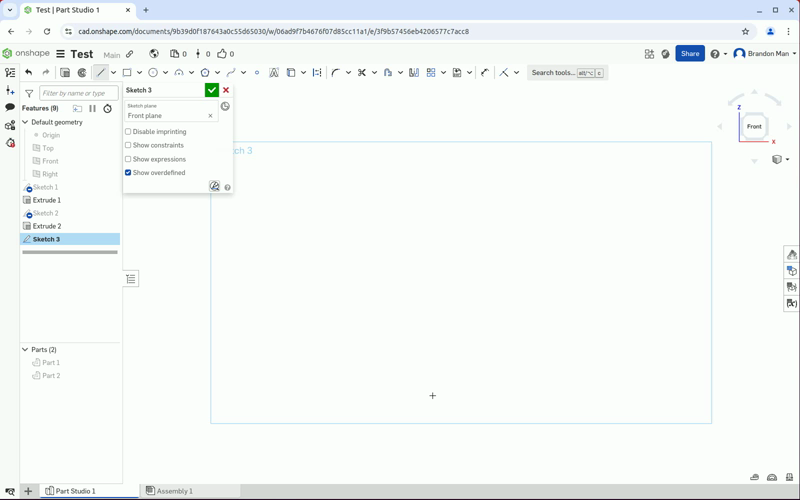
click(432, 395)
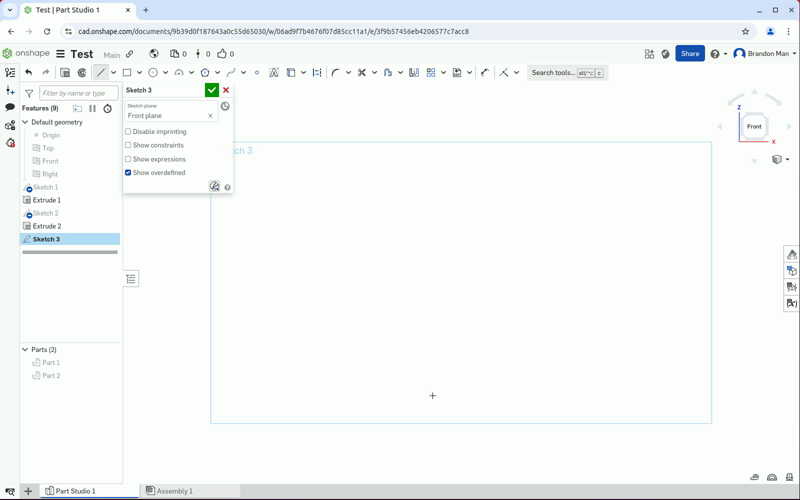
key_up(shift)
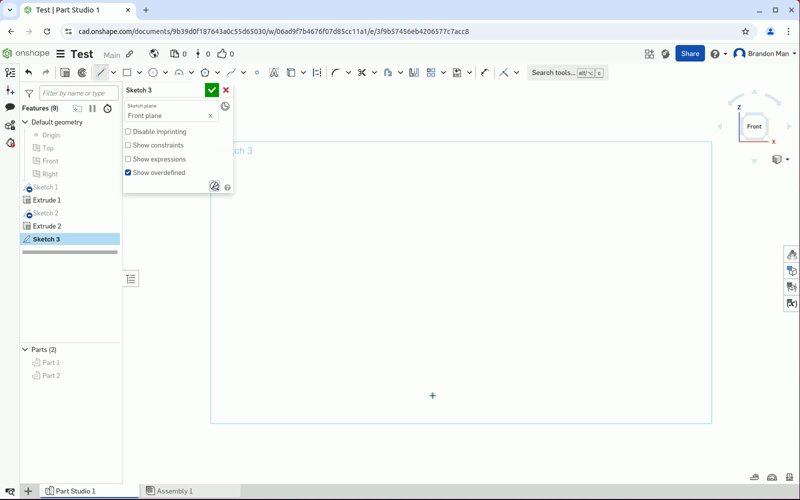
key_down(shift)
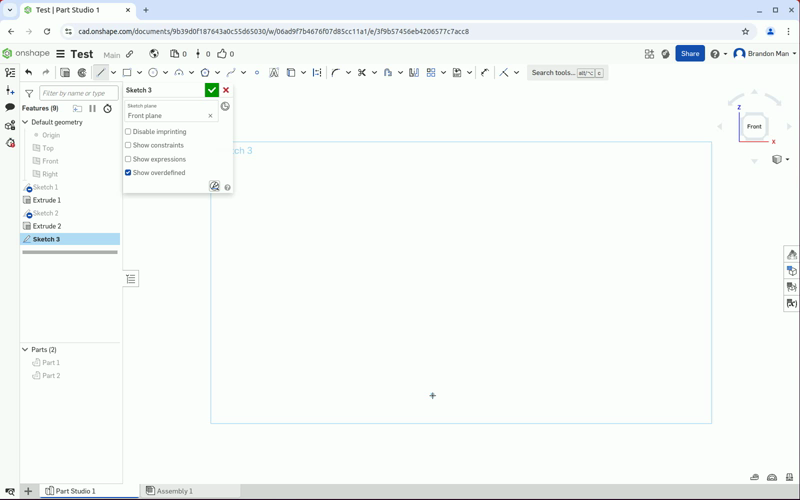
mouse_move(462, 395)
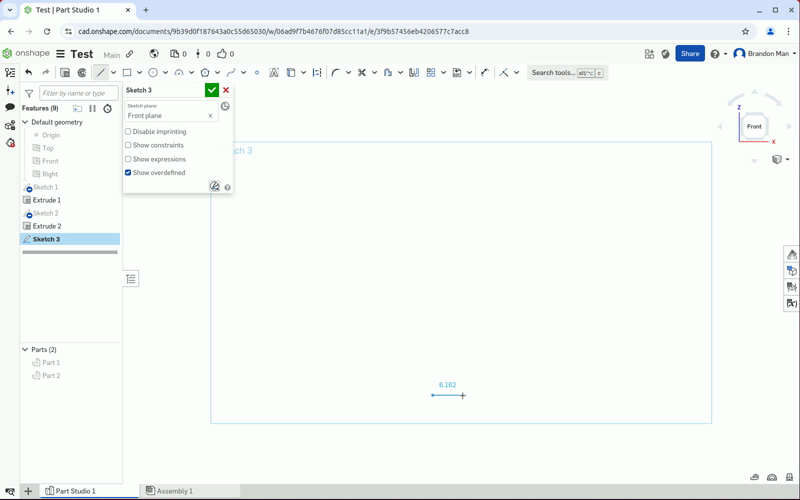
mouse_move(487, 395)
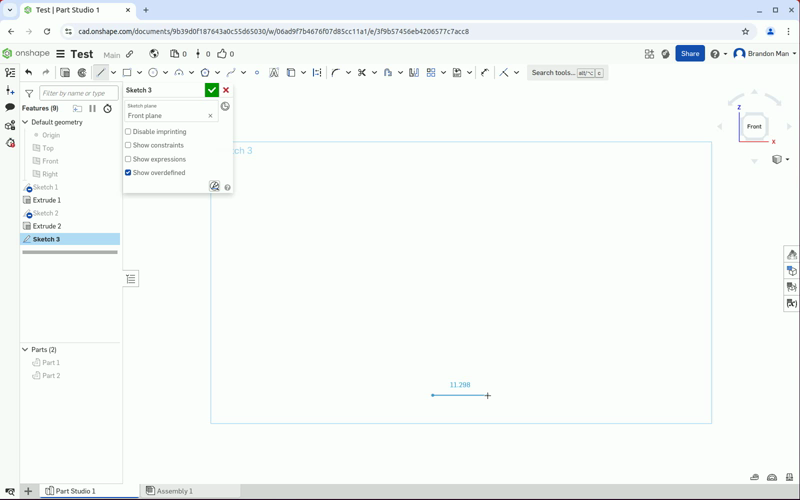
click(487, 395)
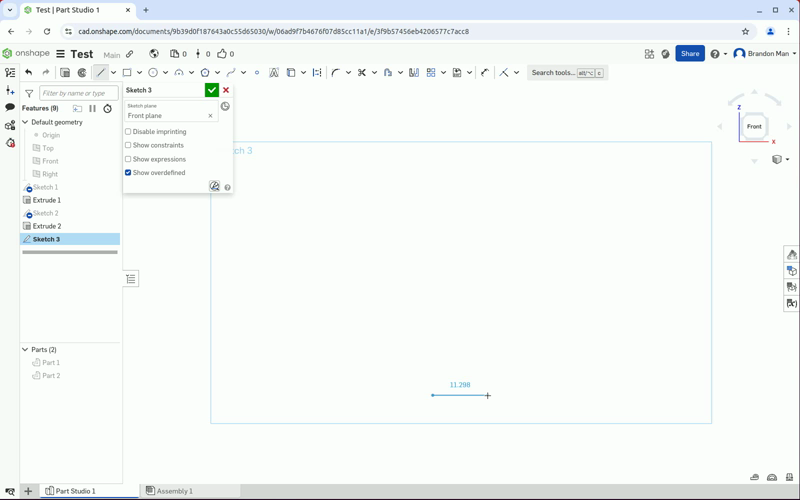
key_up(shift)
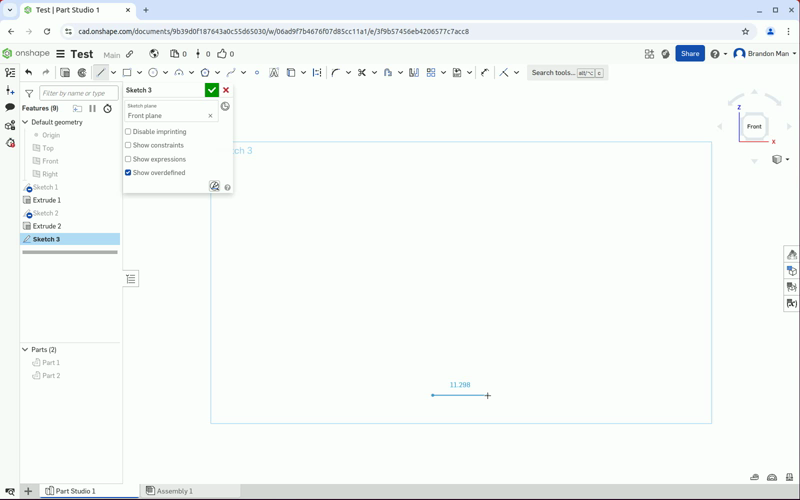
key_down(shift)
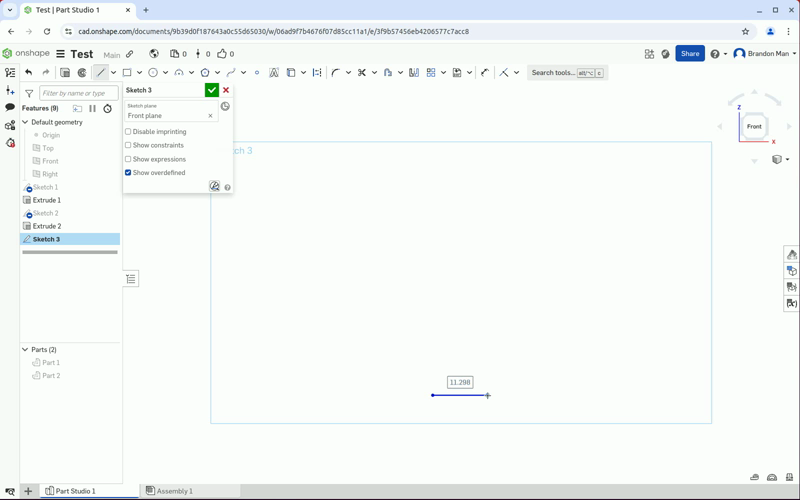
mouse_move(487, 220)
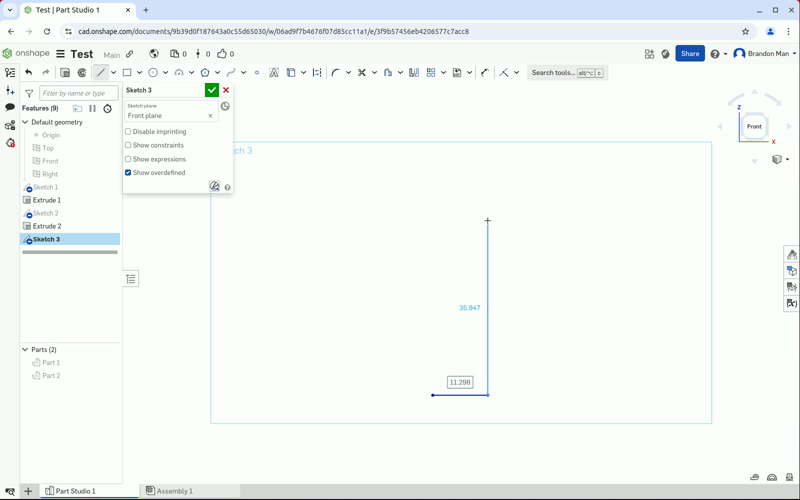
click(487, 220)
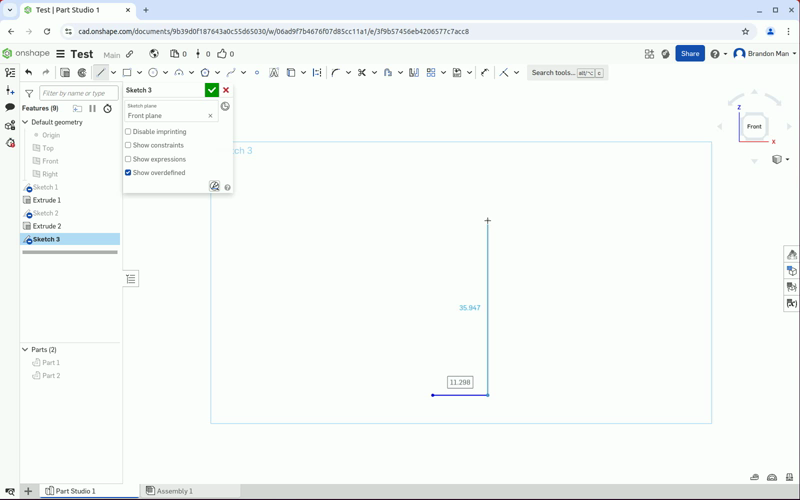
key_up(shift)
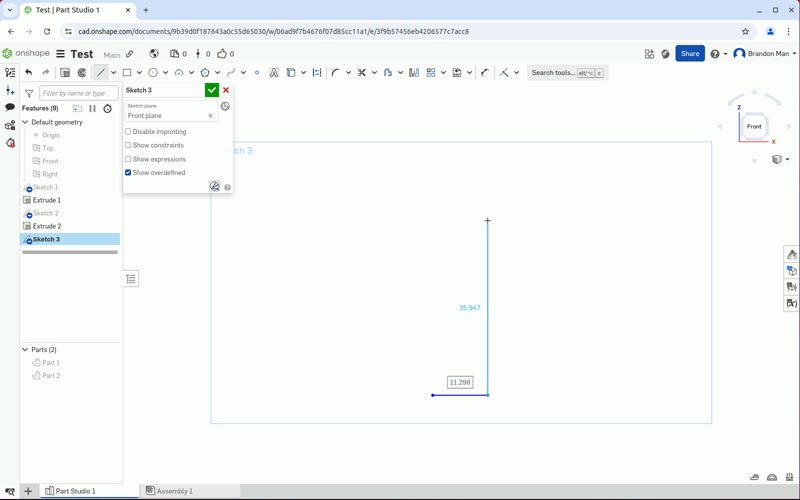
key_down(shift)
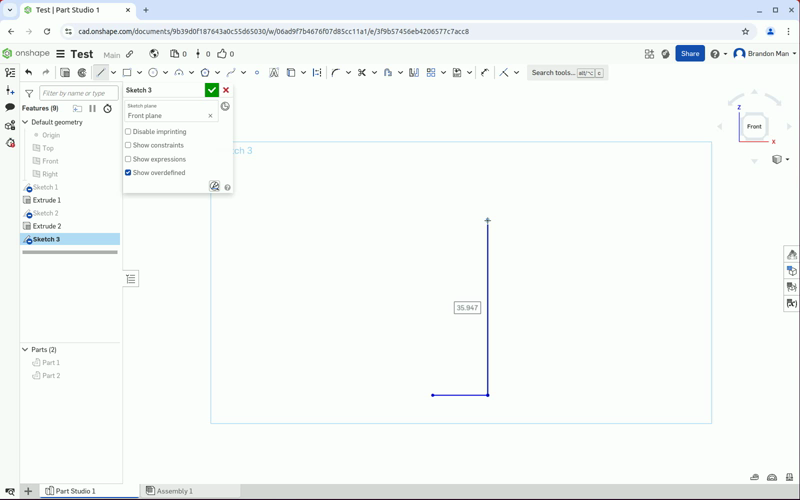
mouse_move(517, 220)
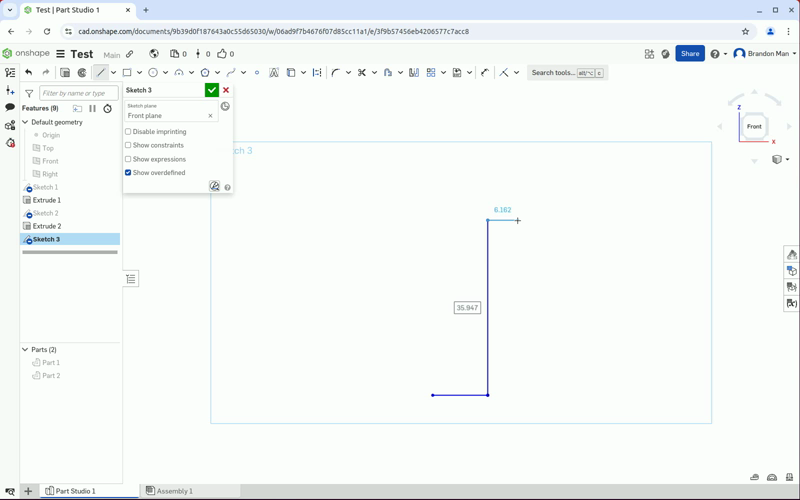
mouse_move(432, 220)
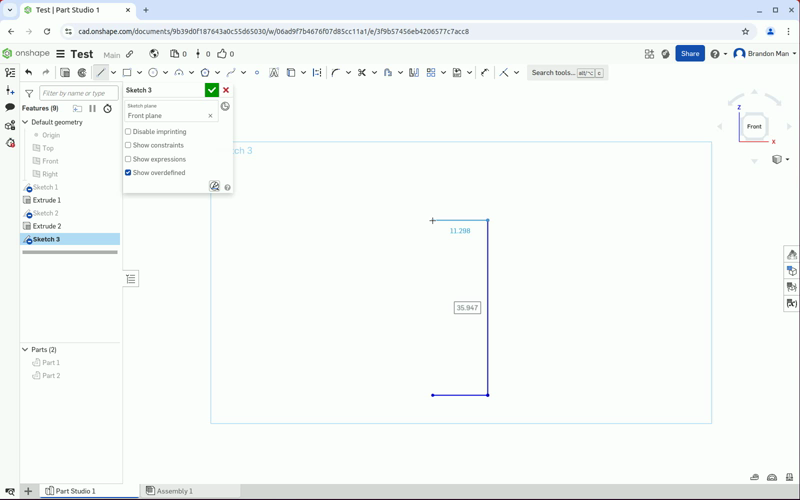
click(432, 220)
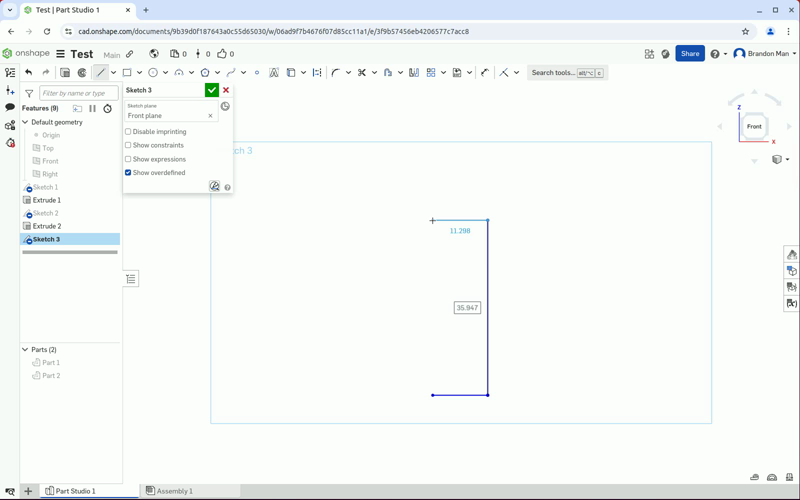
key_up(shift)
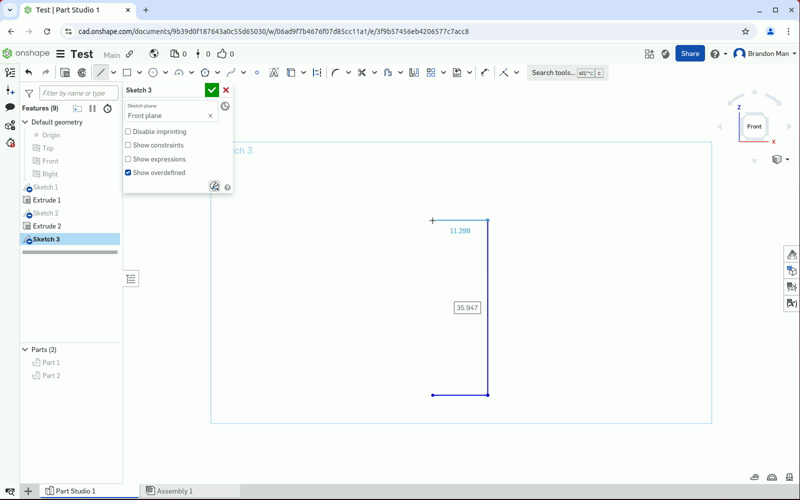
key_down(shift)
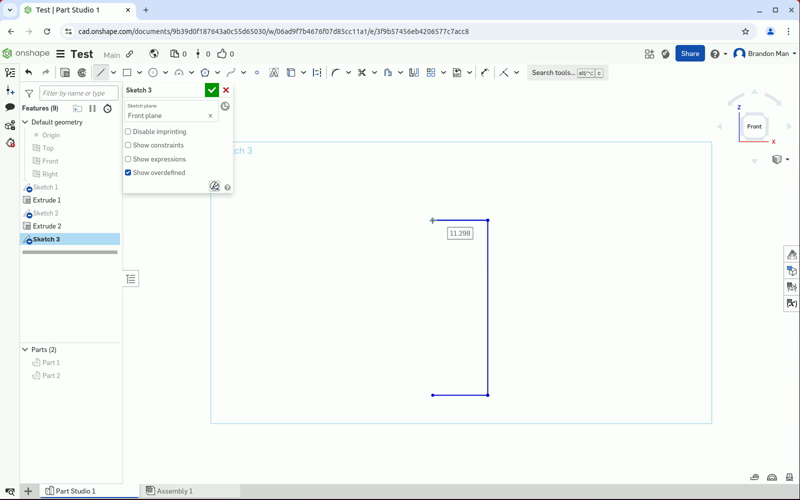
mouse_move(432, 395)
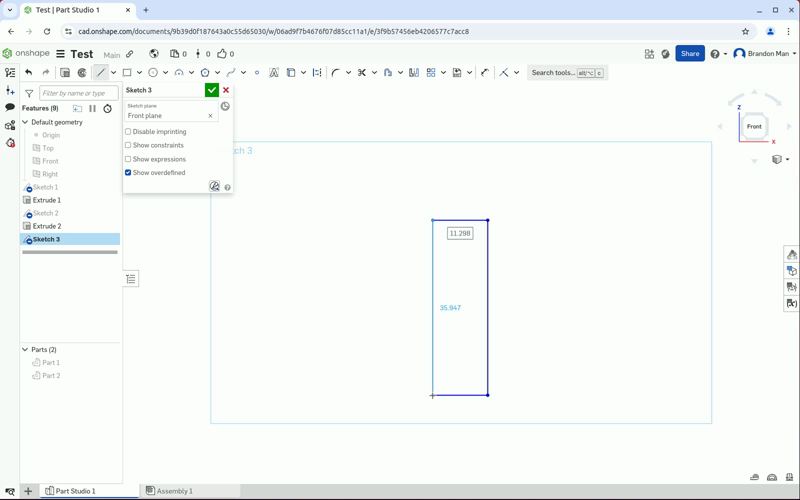
key_up(shift)
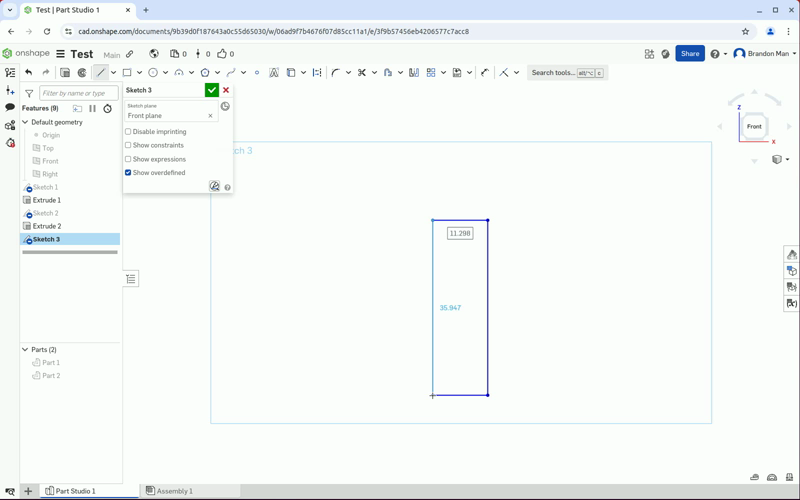
click(432, 395)
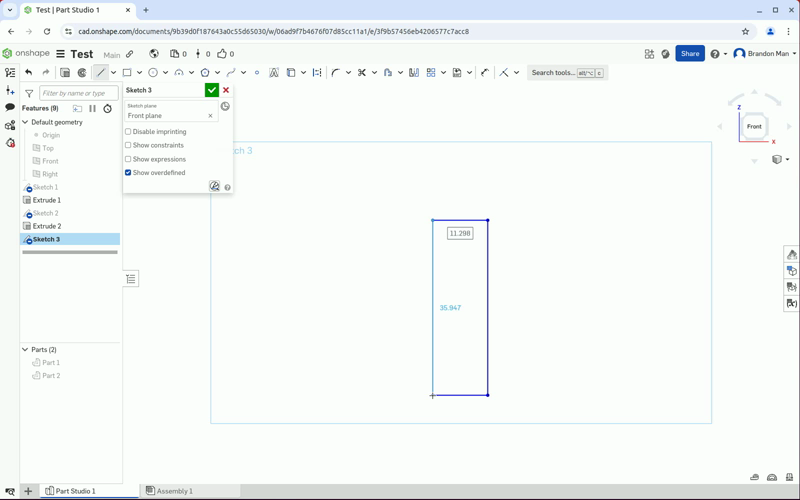
key(esc)
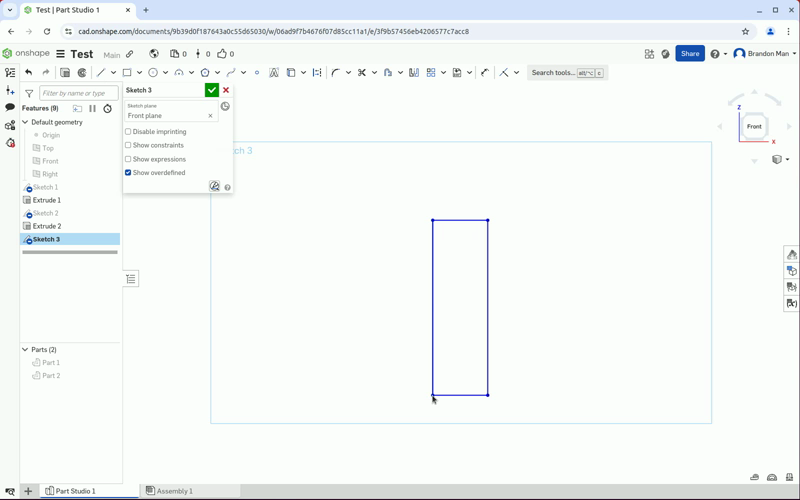
mouse_move(478, 240)
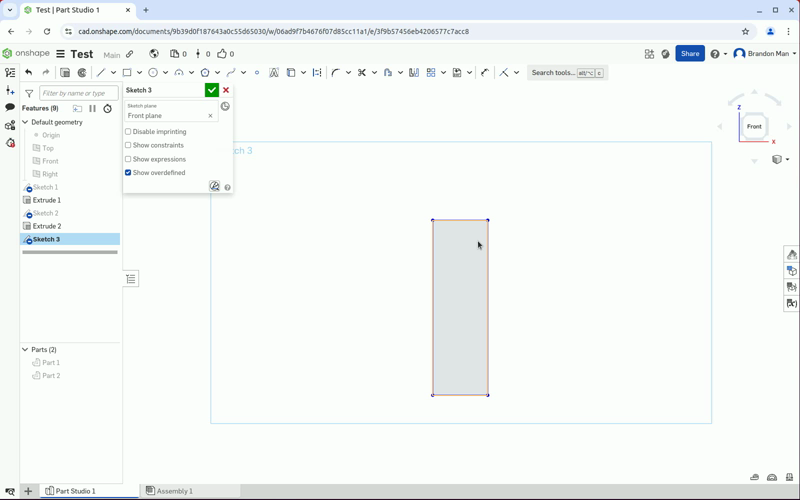
click(478, 240)
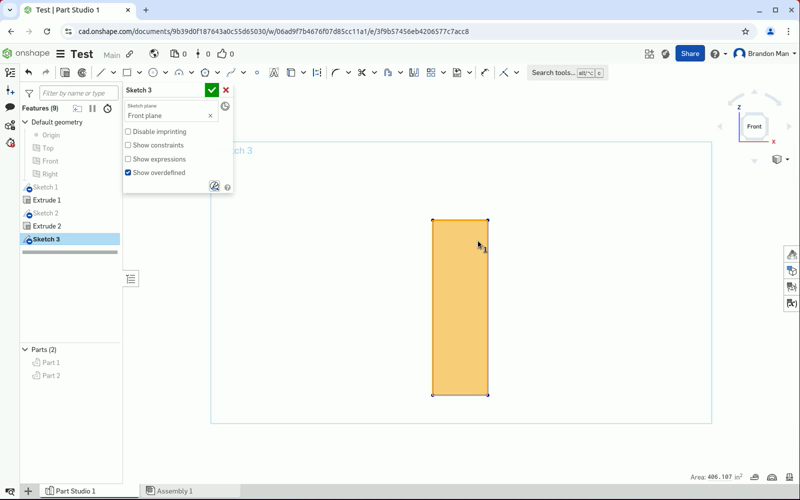
mouse_move(73, 352)
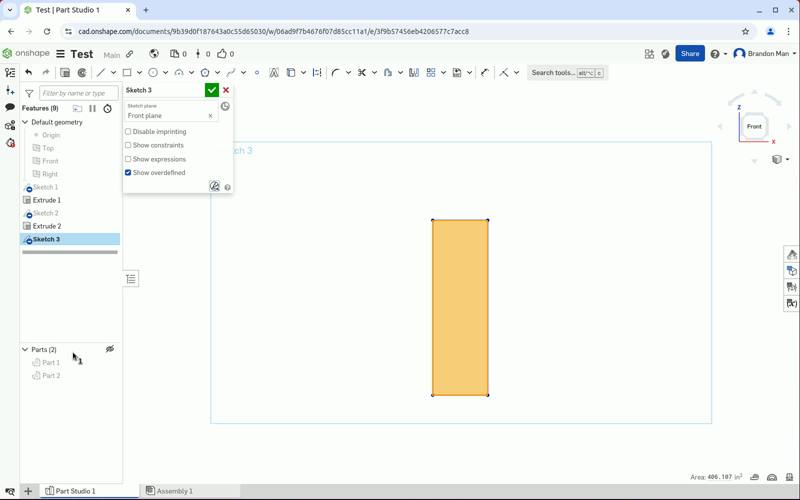
key(shift+y)
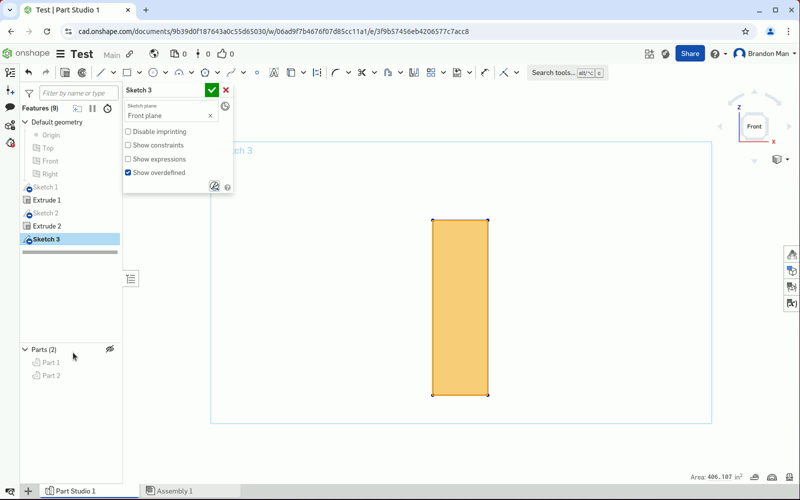
key(shift+e)
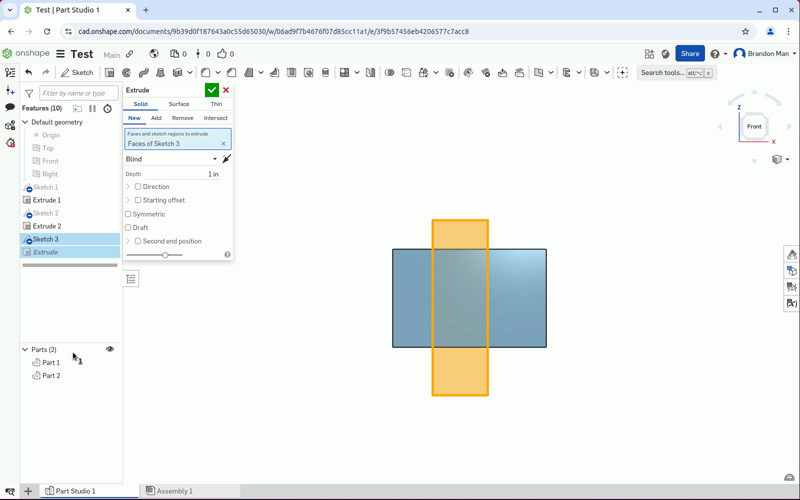
mouse_move(143, 106)
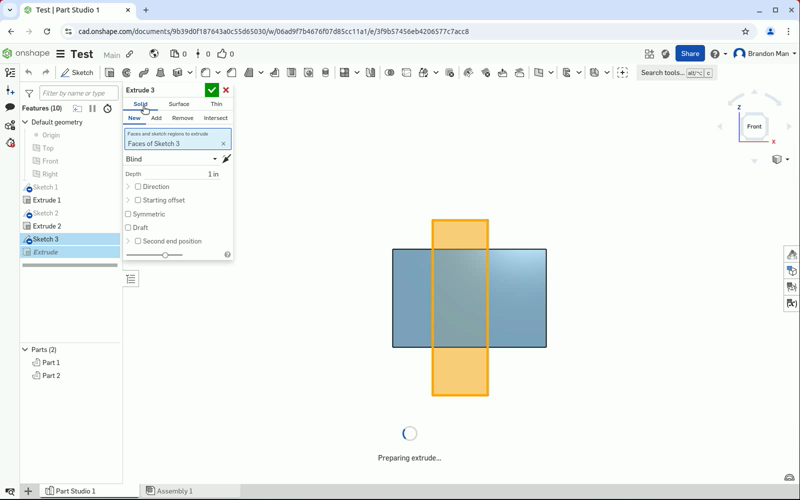
click(143, 106)
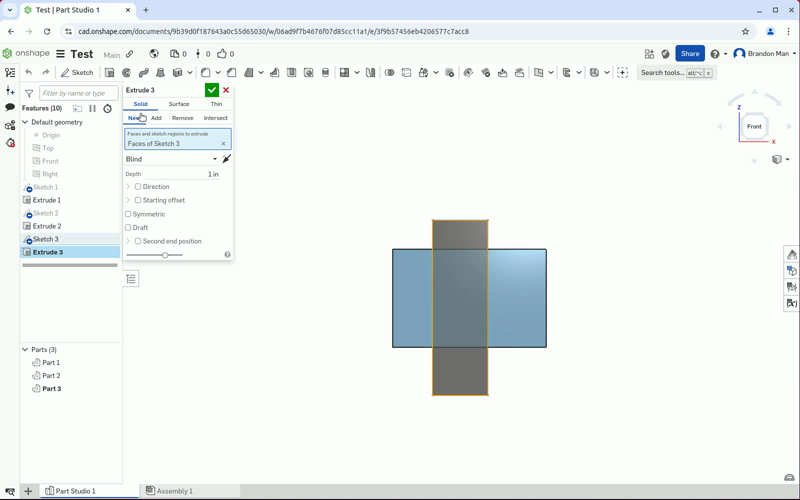
mouse_move(137, 120)
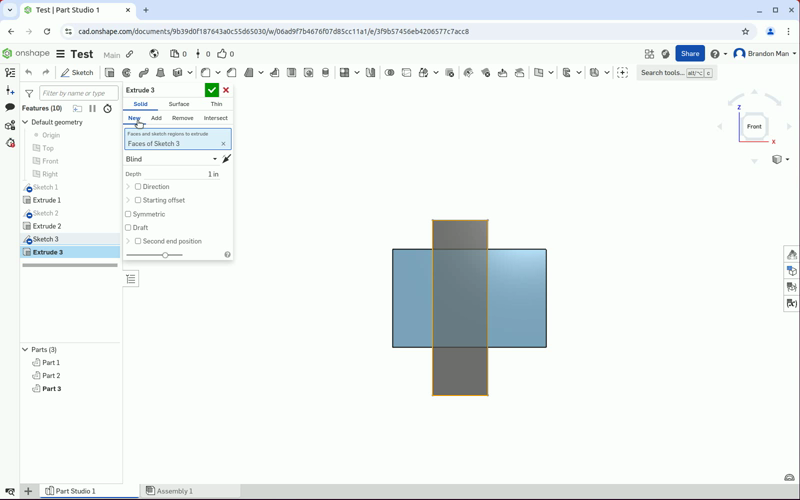
click(137, 120)
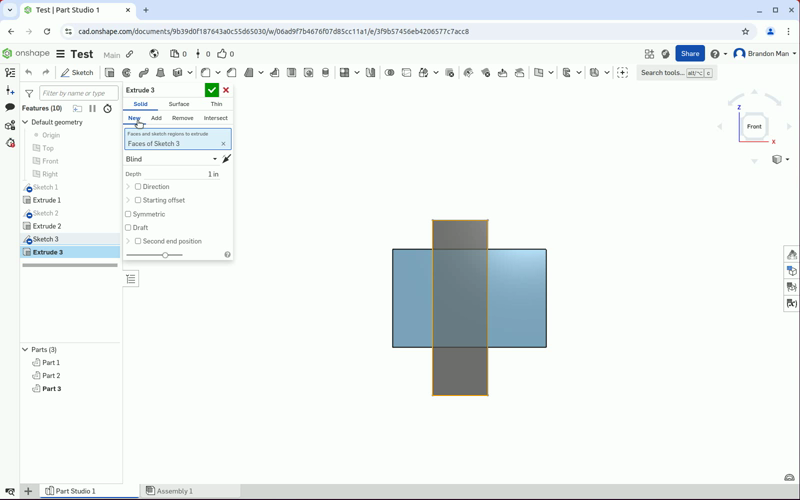
key(tab, 4)
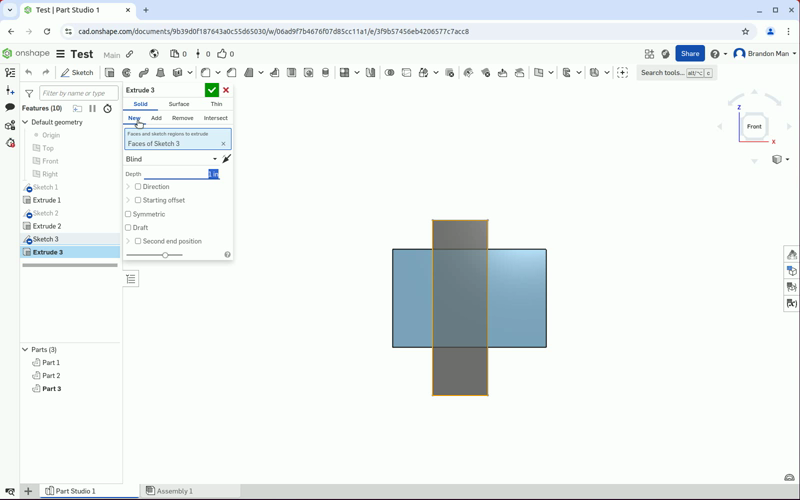
text(9.147)
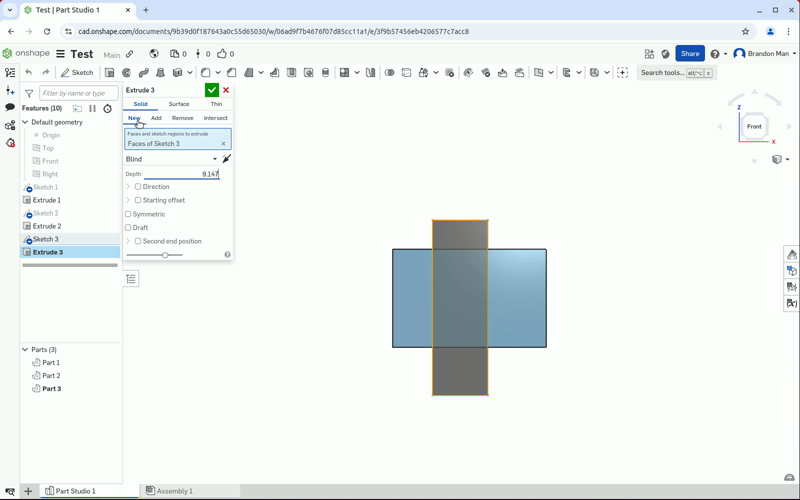
key(enter)
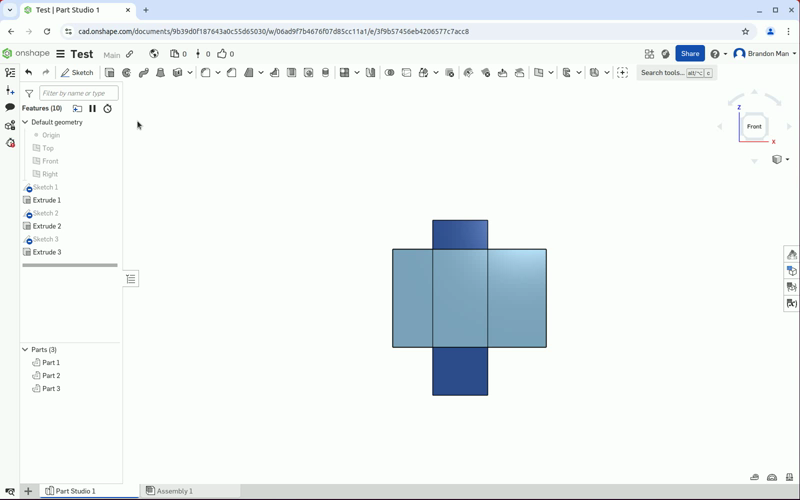
key(shift+h)
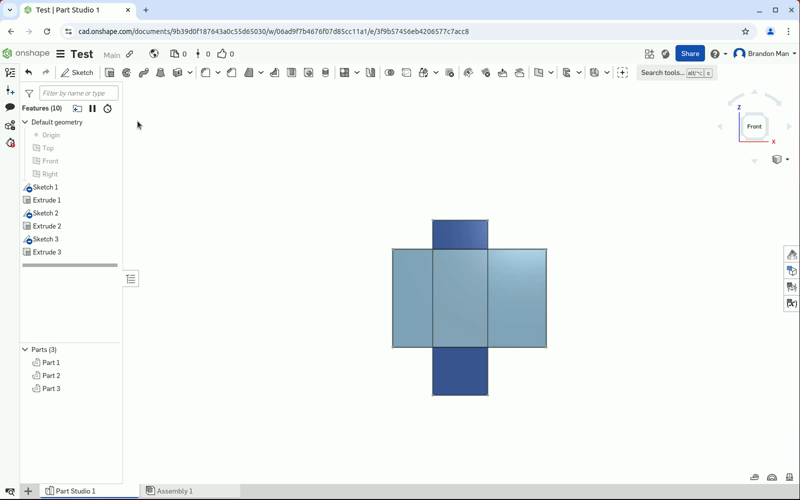
key(shift+h)
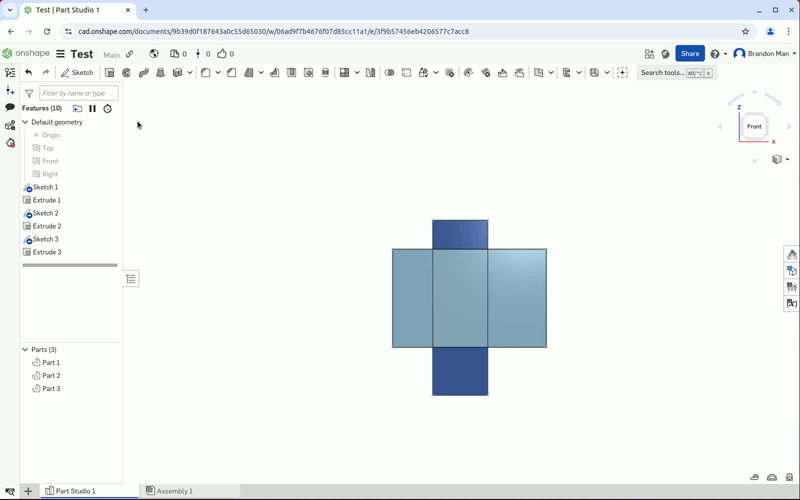
key(shift+7)
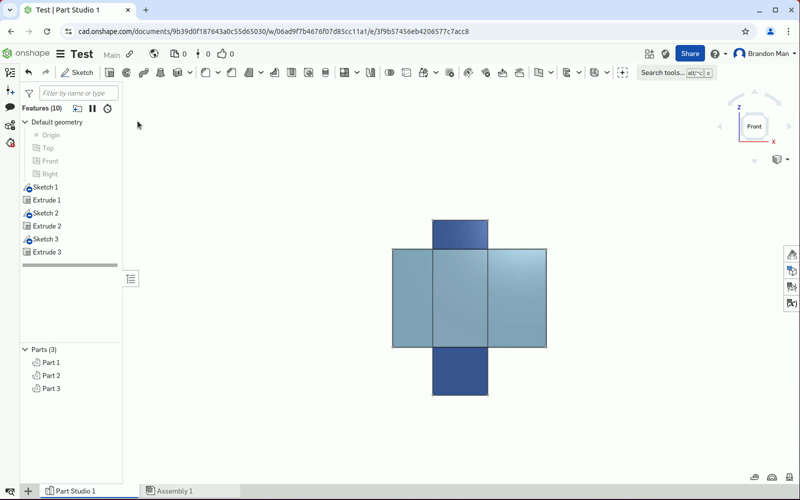
key(left, 2)
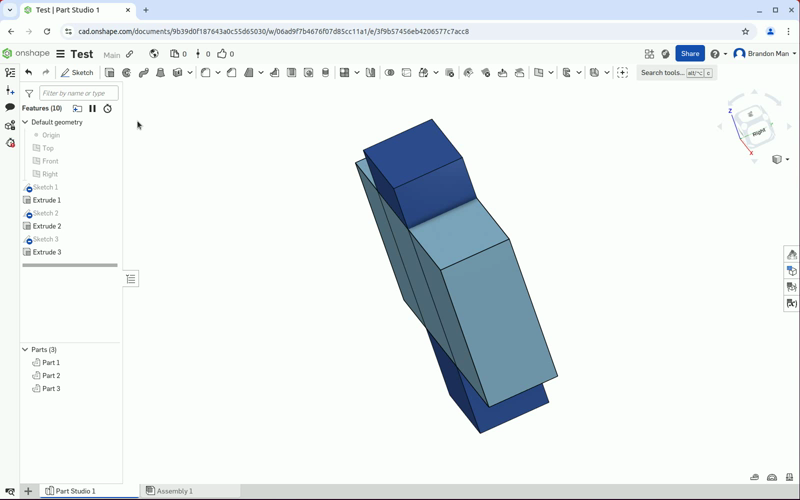
key(down, 2)
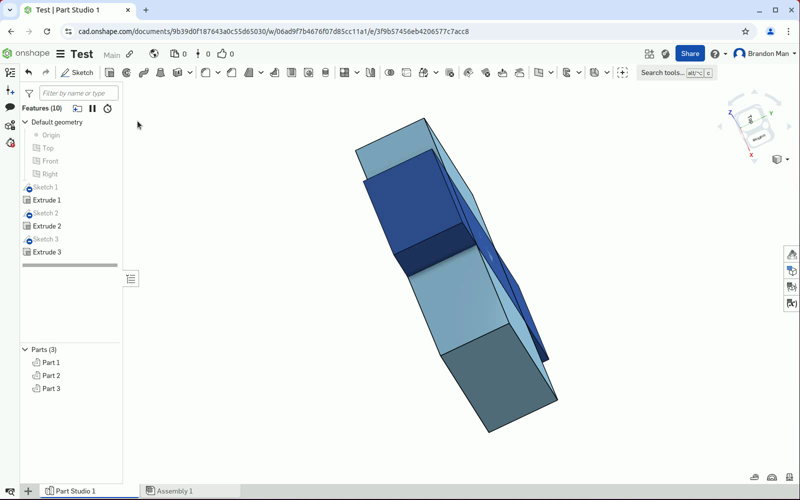
key(up, 2)
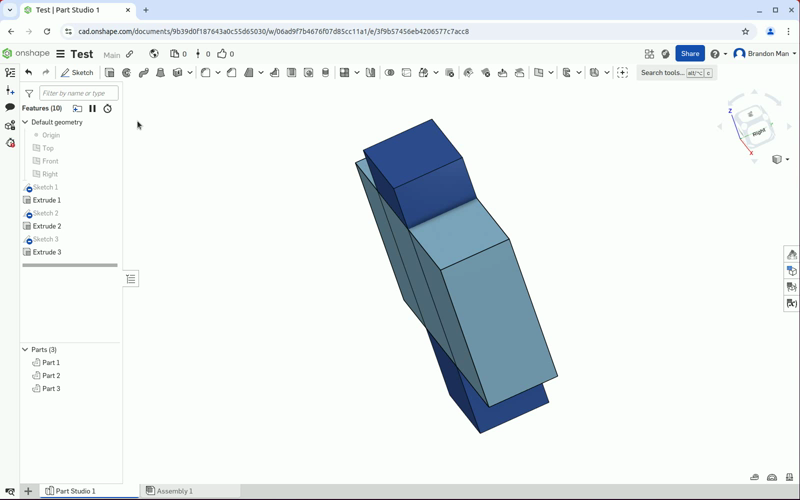
key(right, 2)
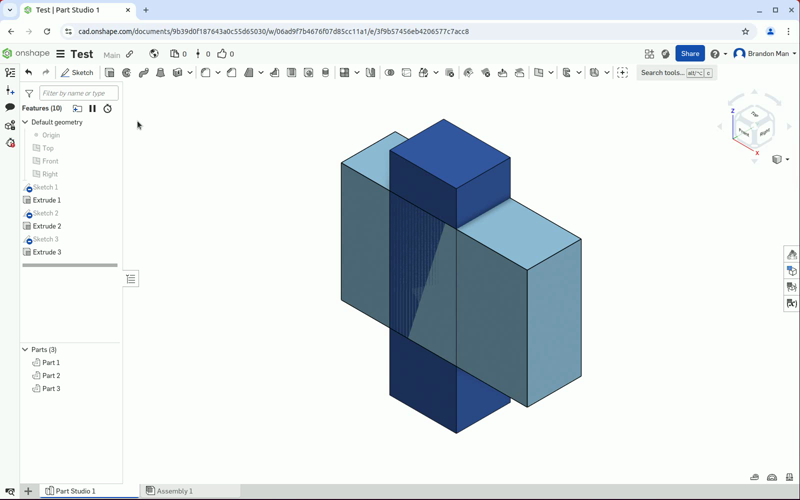
mouse_move(73, 189)
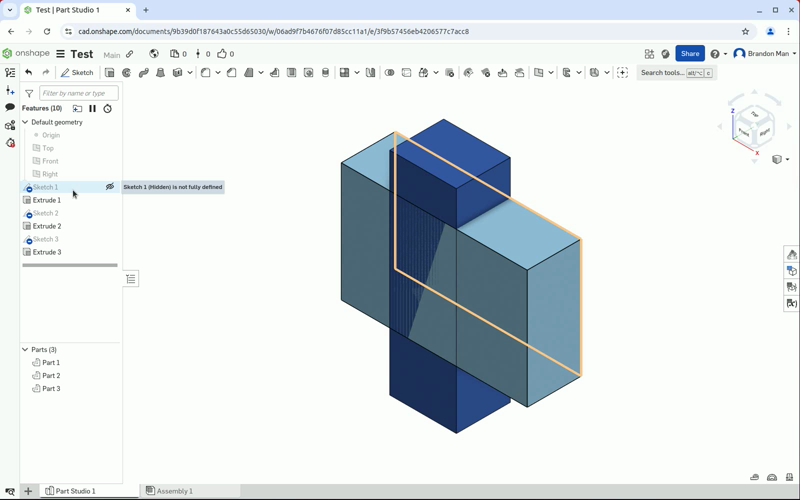
click(73, 189)